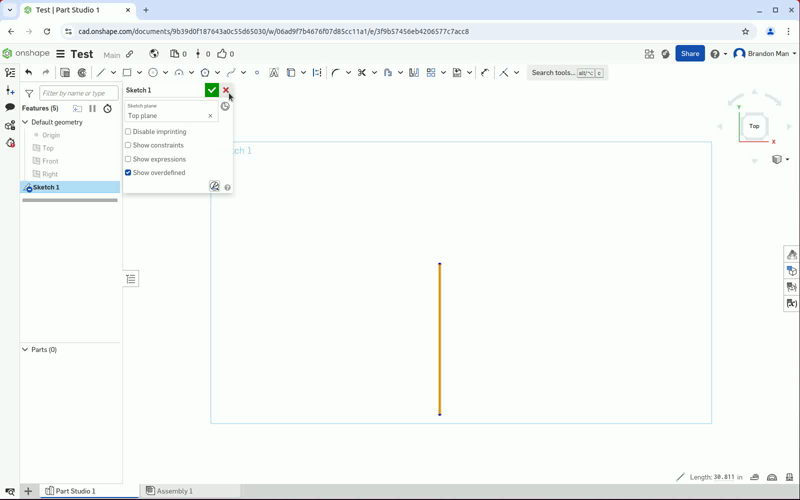
key(shift+h)
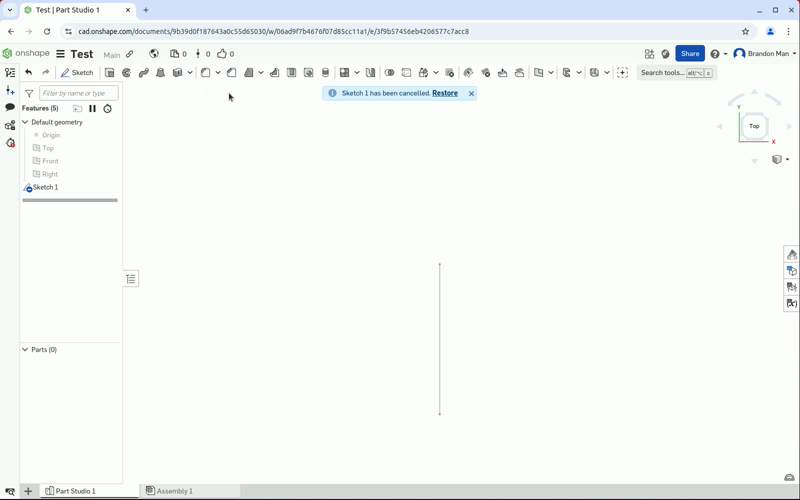
key(shift+s)
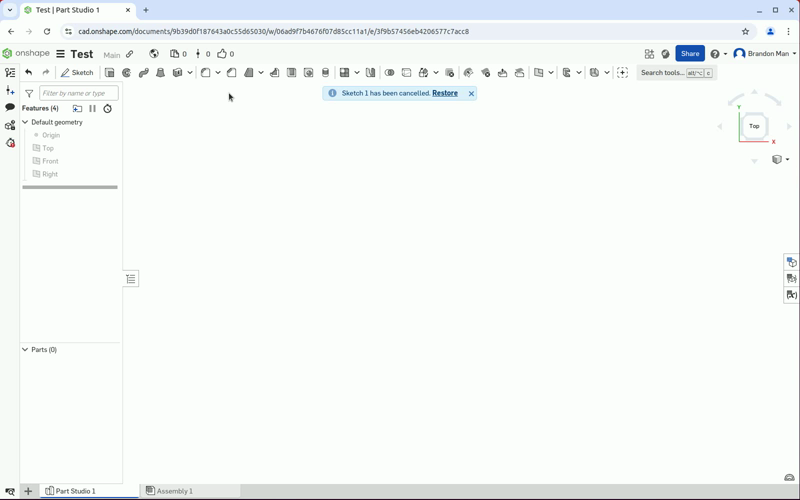
mouse_move(73, 150)
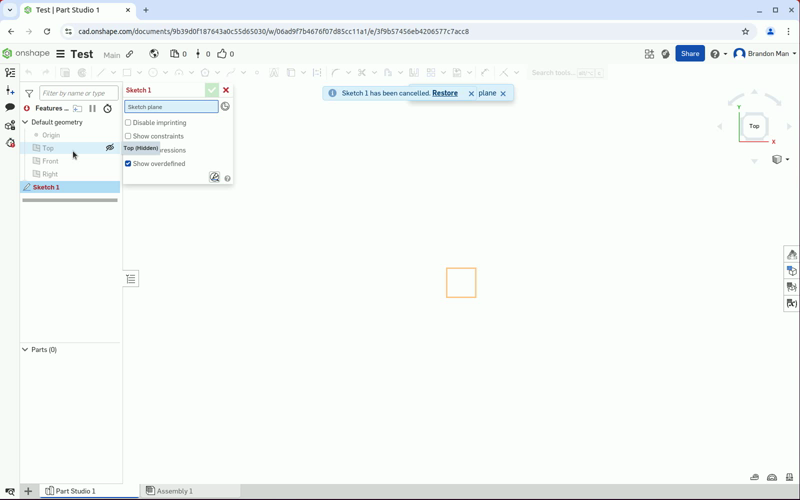
click(73, 150)
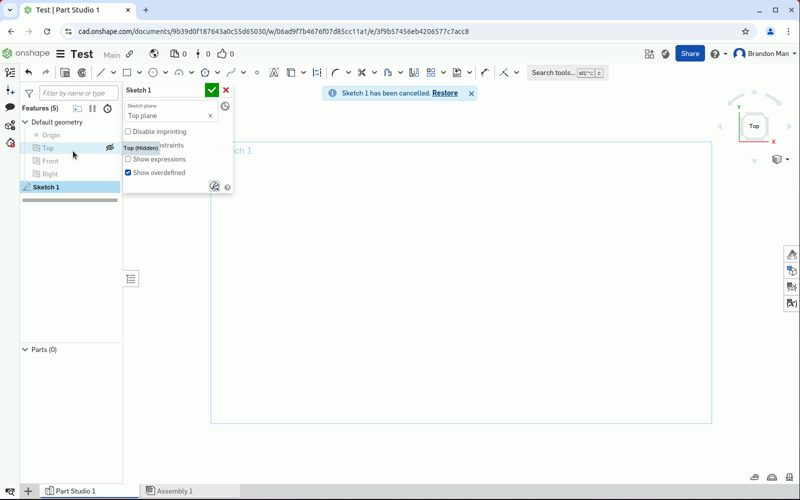
mouse_move(73, 352)
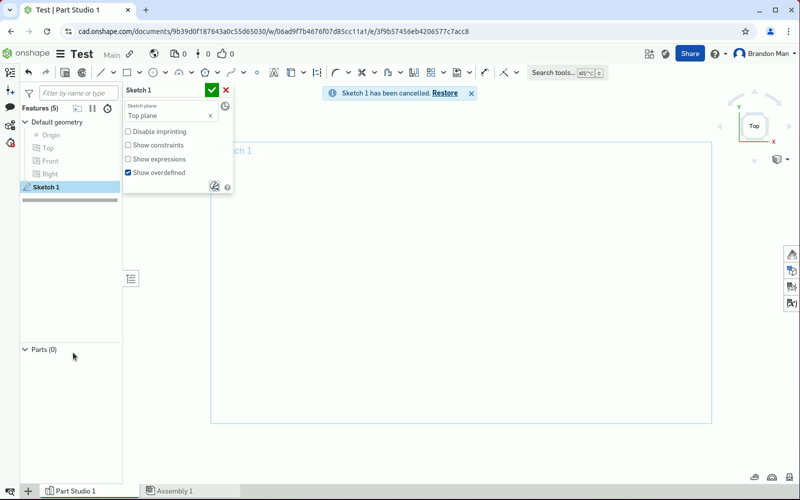
key(y)
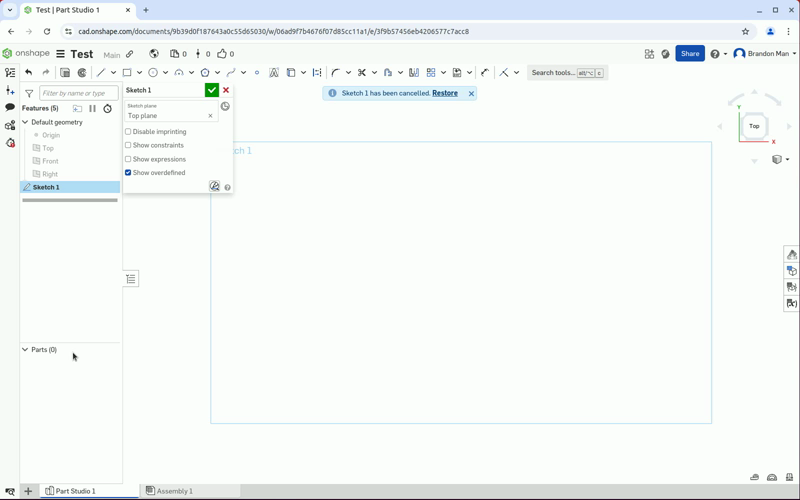
key(c)
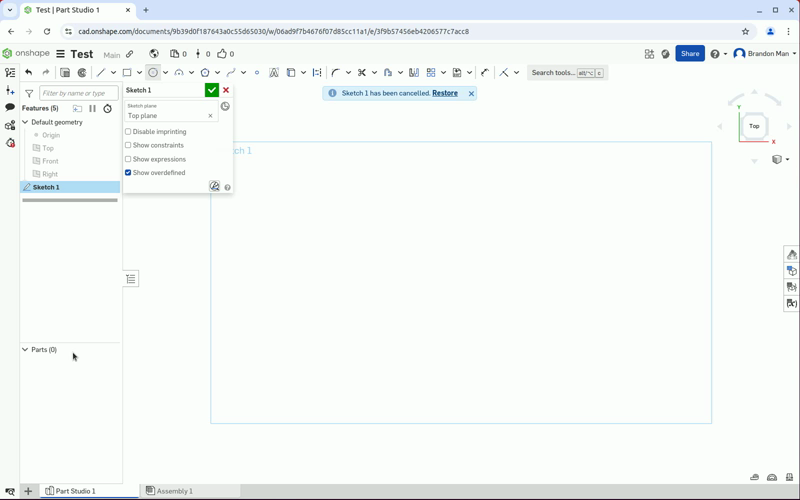
key_down(shift)
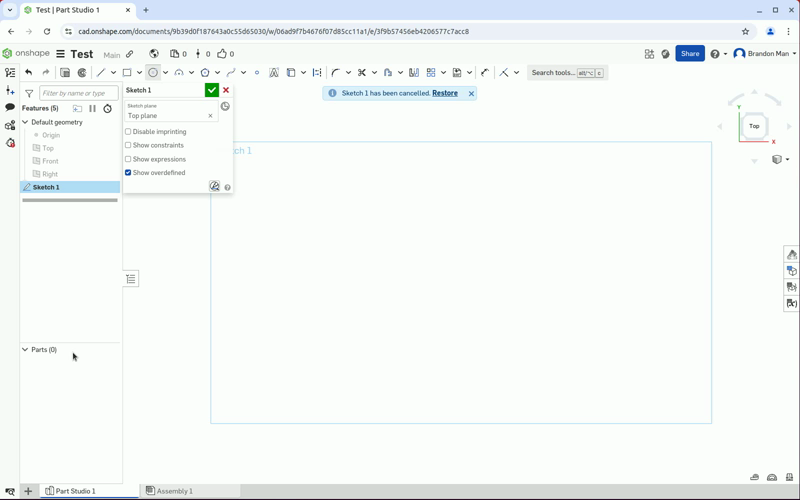
mouse_move(461, 197)
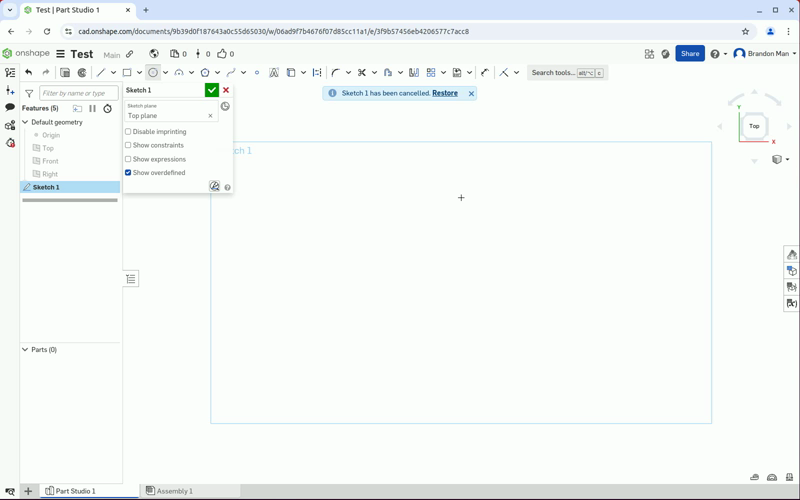
click(461, 197)
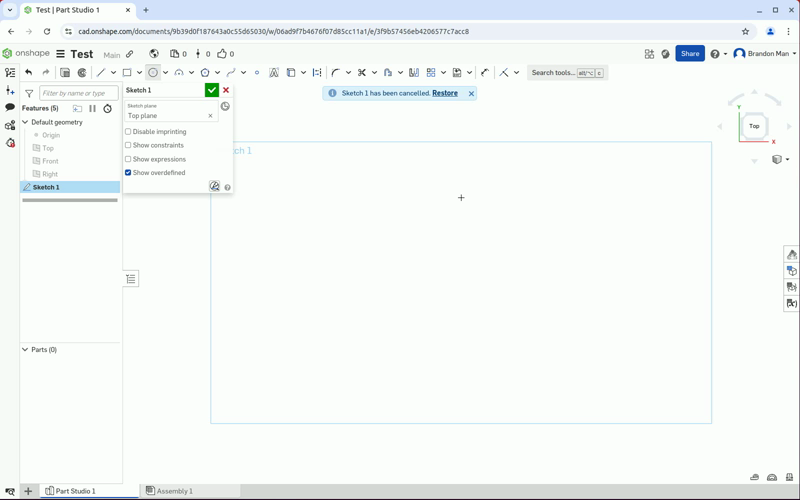
key_up(shift)
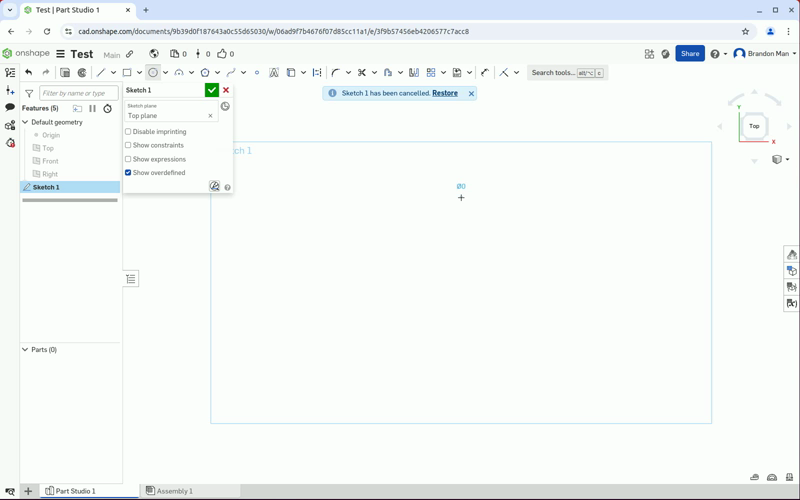
mouse_move(489, 197)
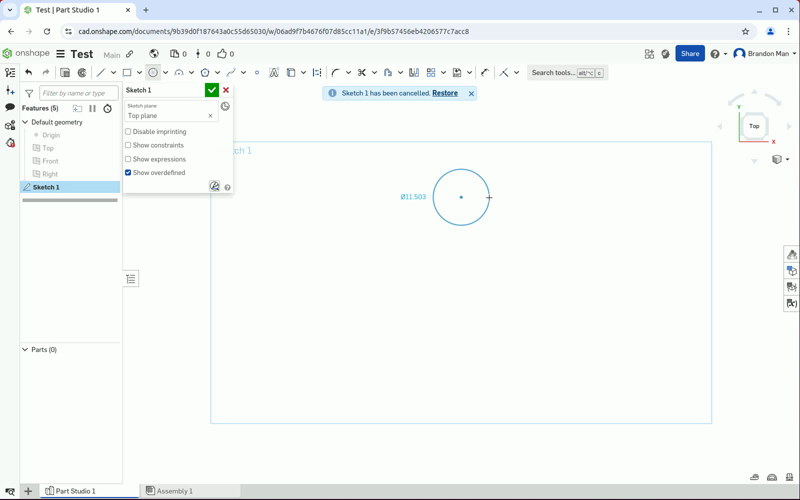
click(489, 197)
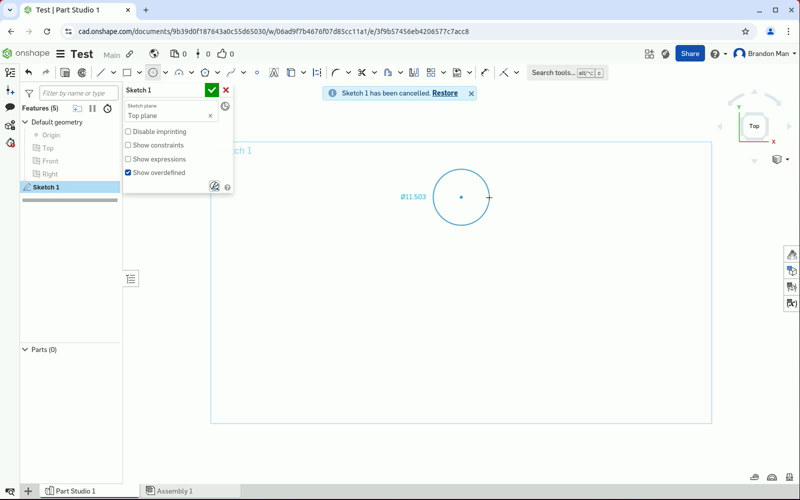
key(esc)
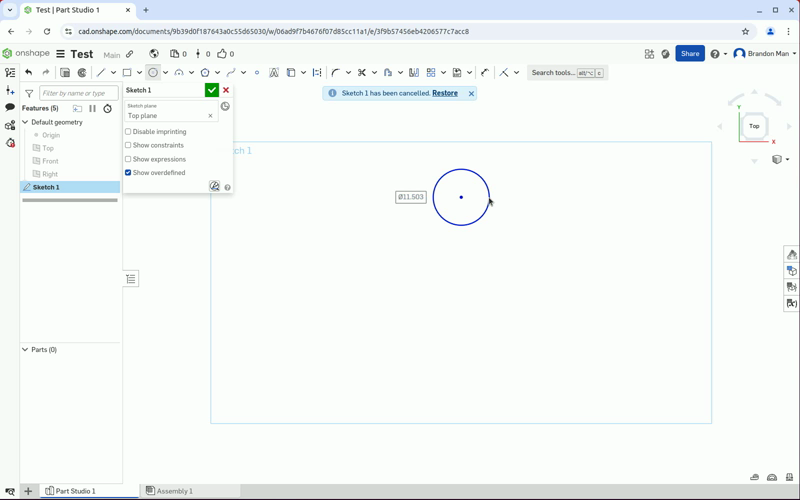
mouse_move(478, 193)
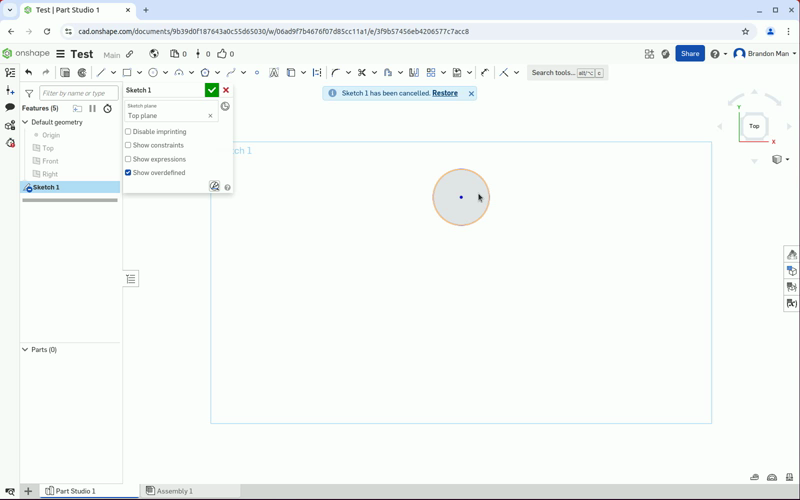
click(478, 193)
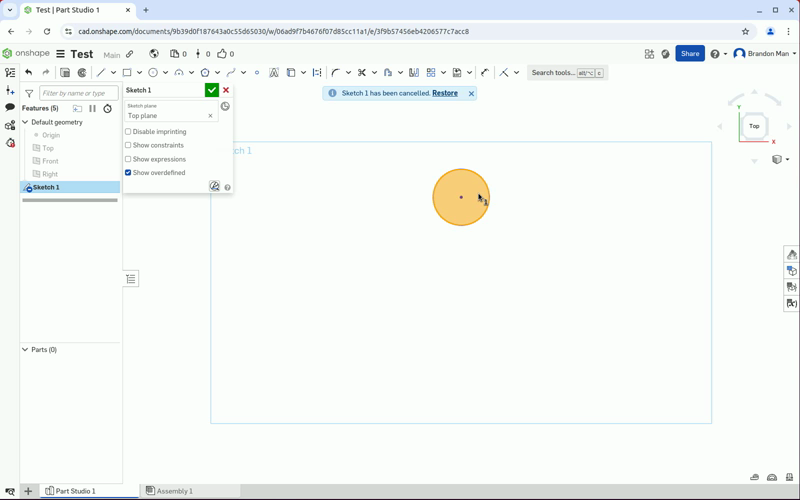
mouse_move(73, 352)
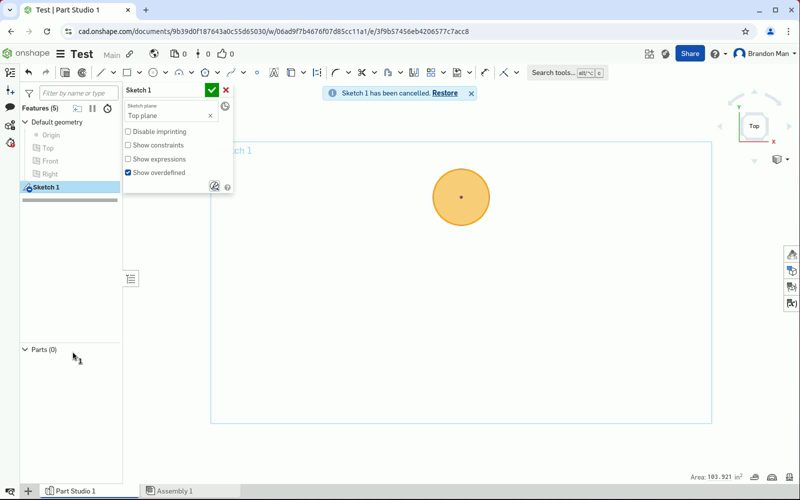
key(shift+y)
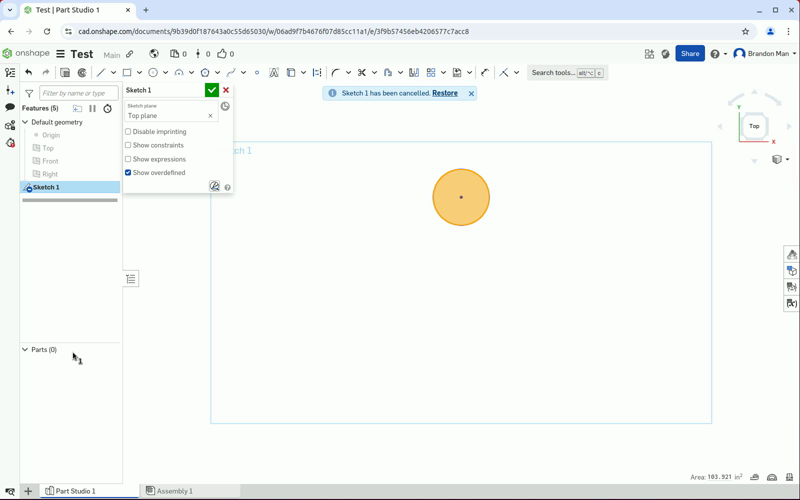
key(shift+e)
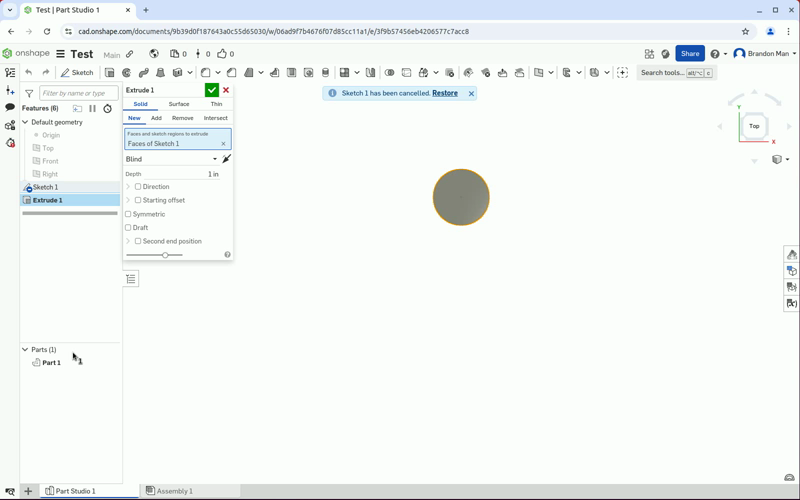
mouse_move(143, 106)
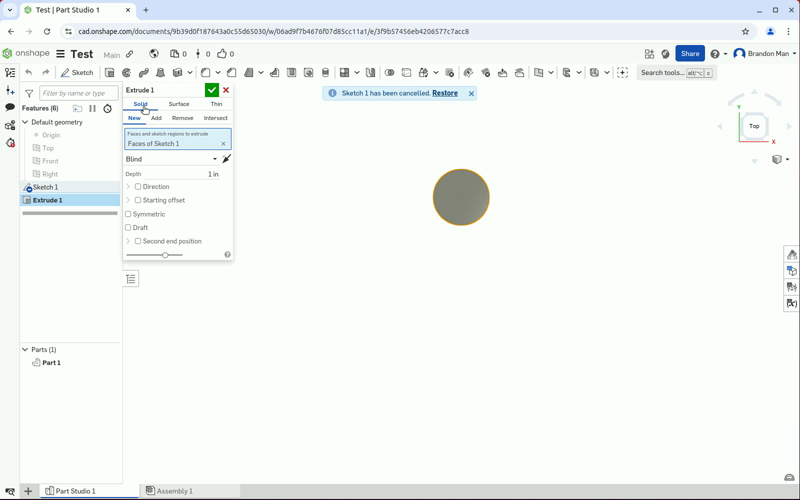
click(143, 106)
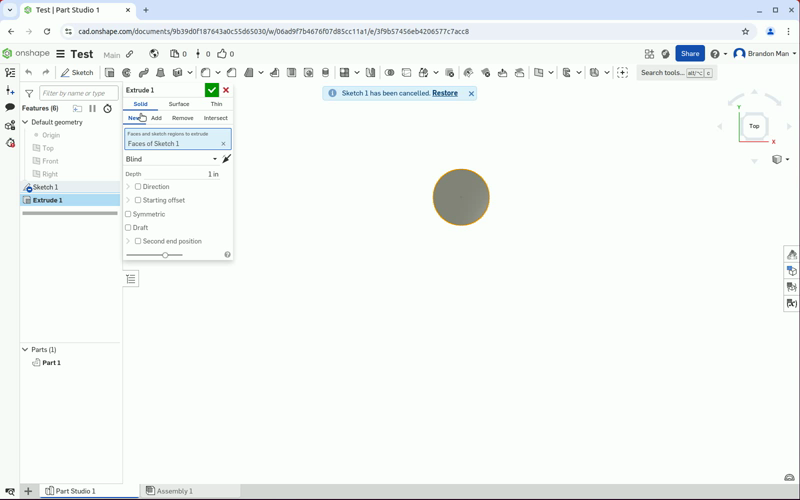
mouse_move(137, 120)
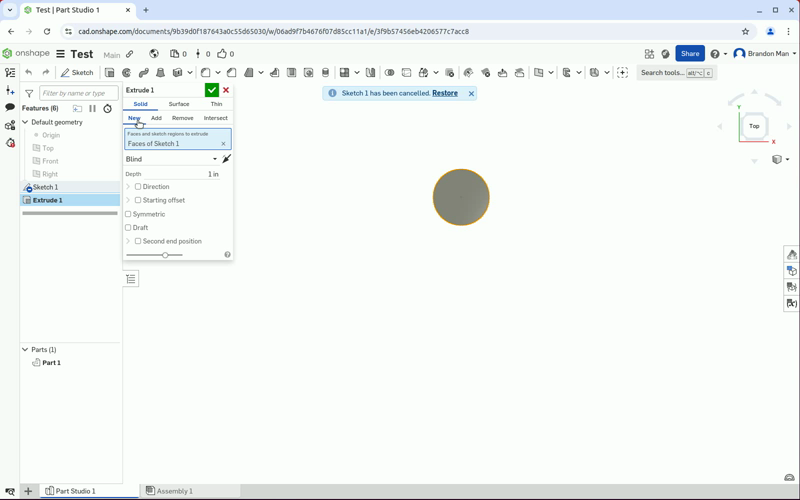
click(137, 120)
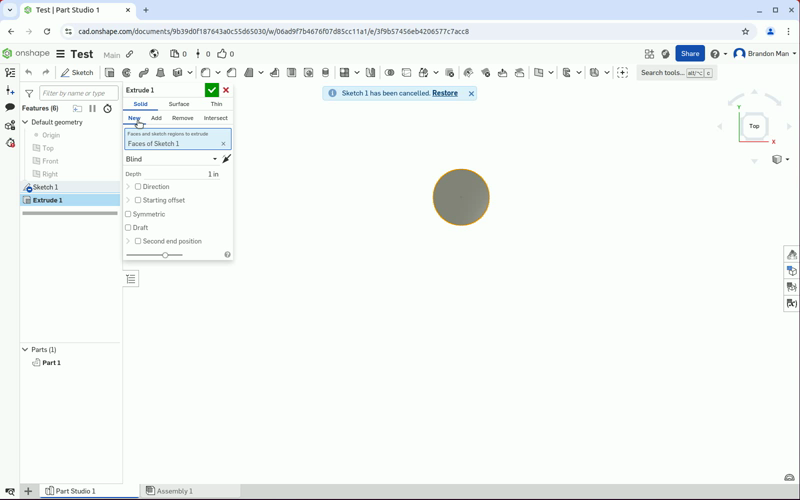
key(tab, 4)
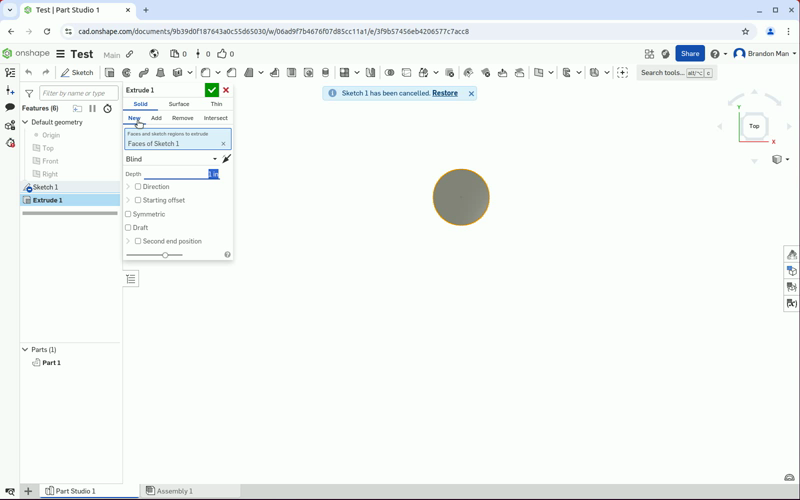
text(12.758)
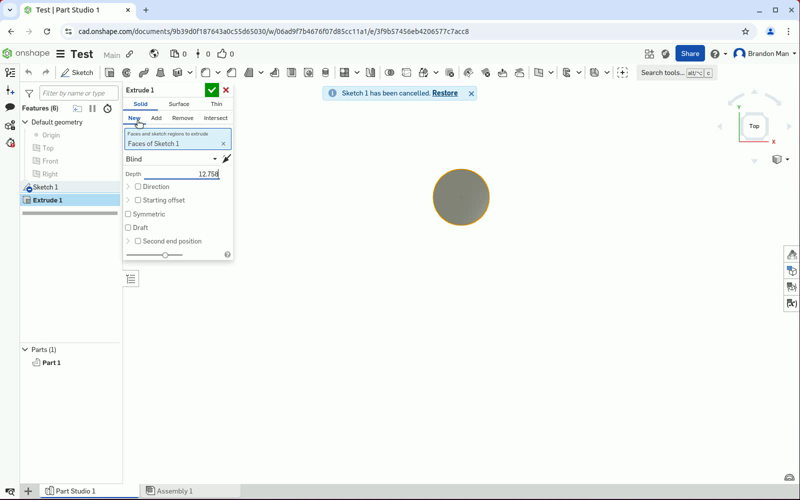
key(enter)
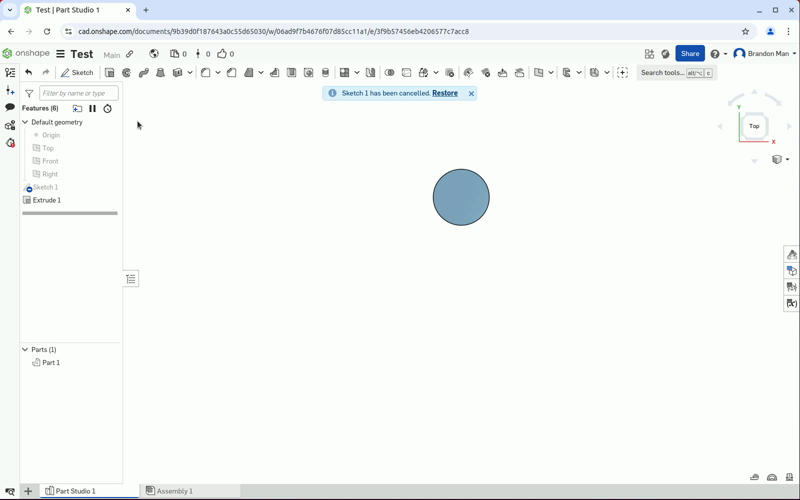
key(shift+h)
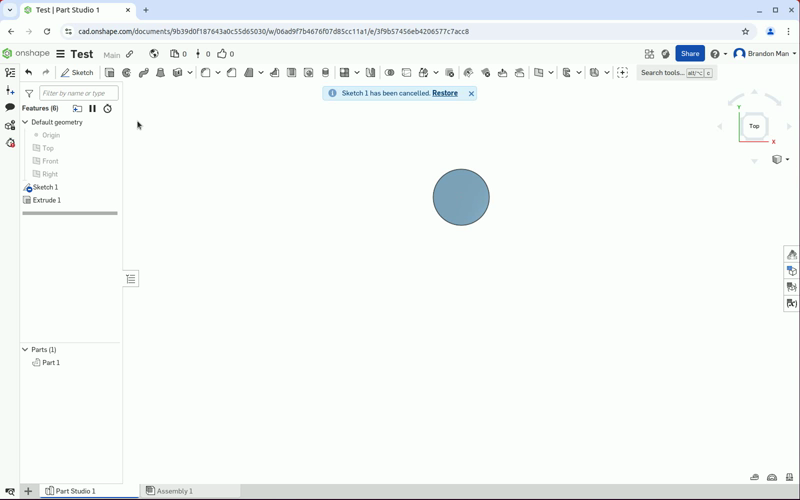
key(shift+h)
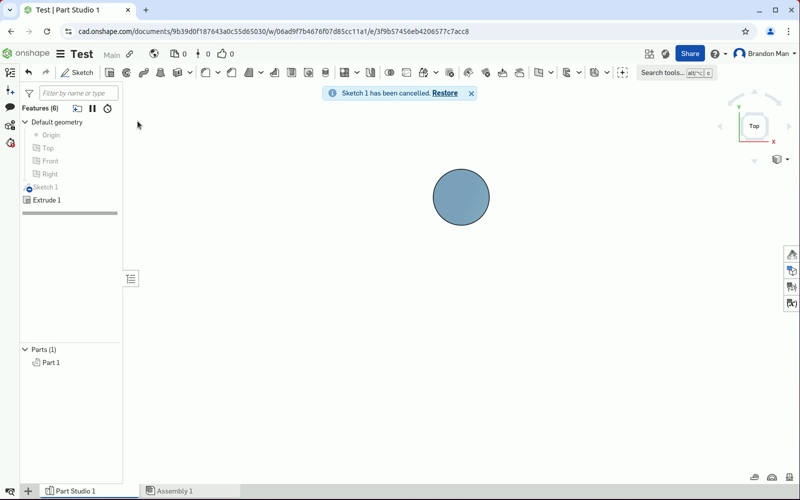
mouse_move(73, 189)
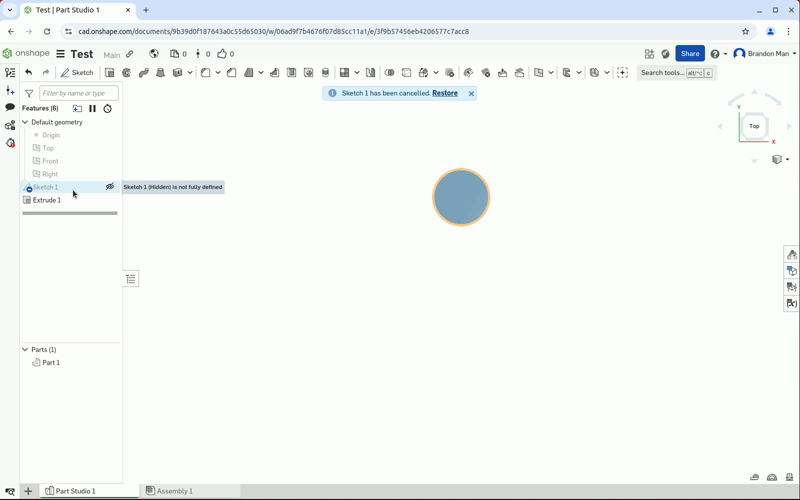
click(73, 189)
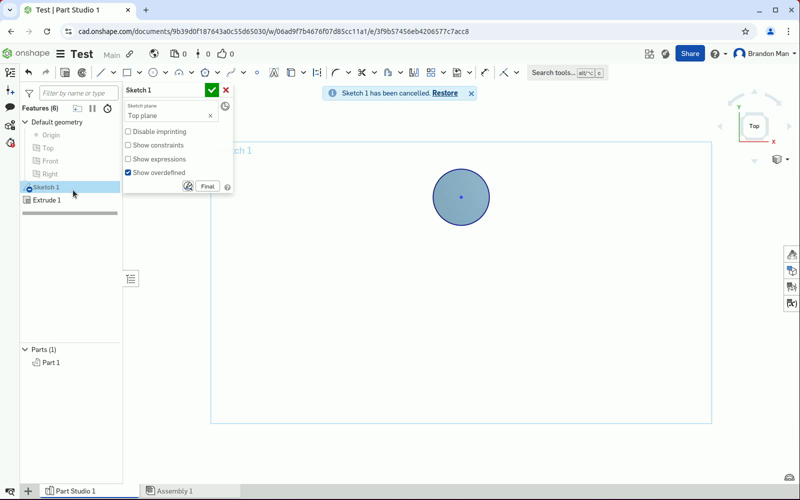
mouse_move(229, 92)
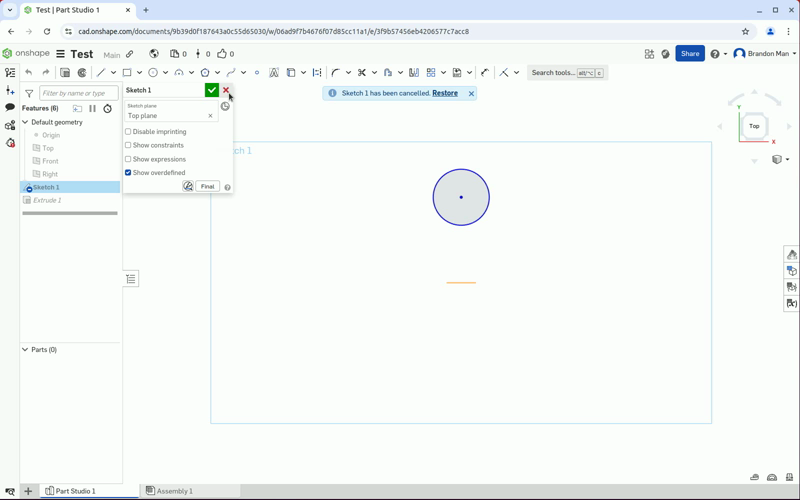
click(229, 92)
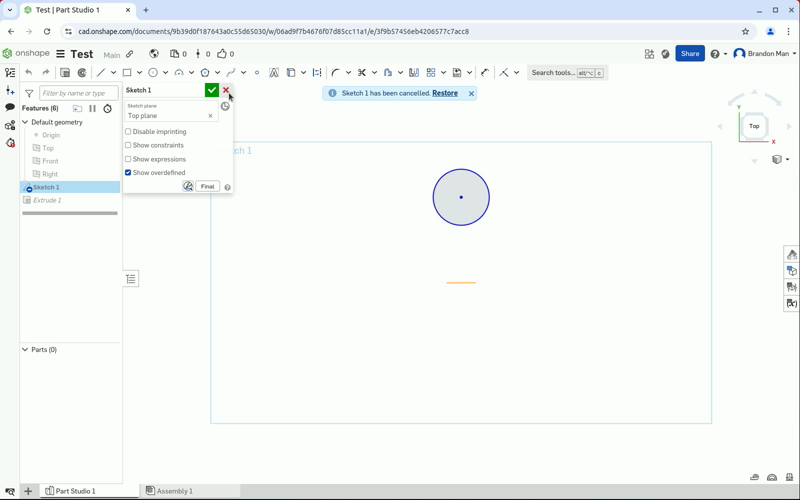
key(shift+s)
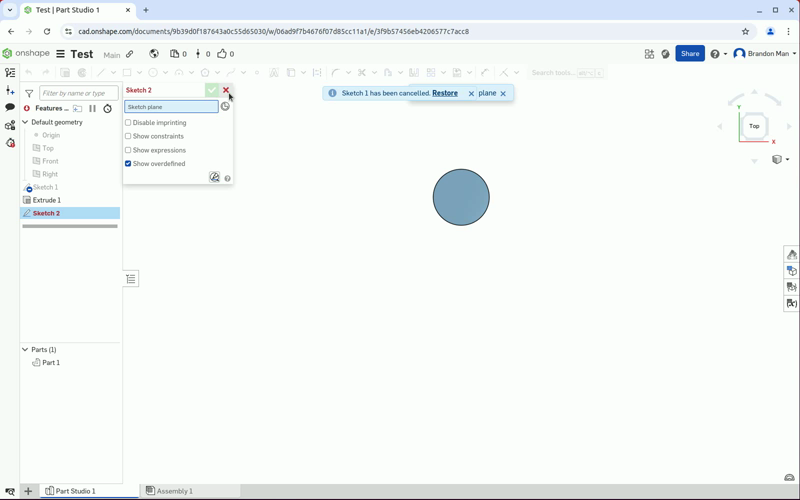
mouse_move(73, 150)
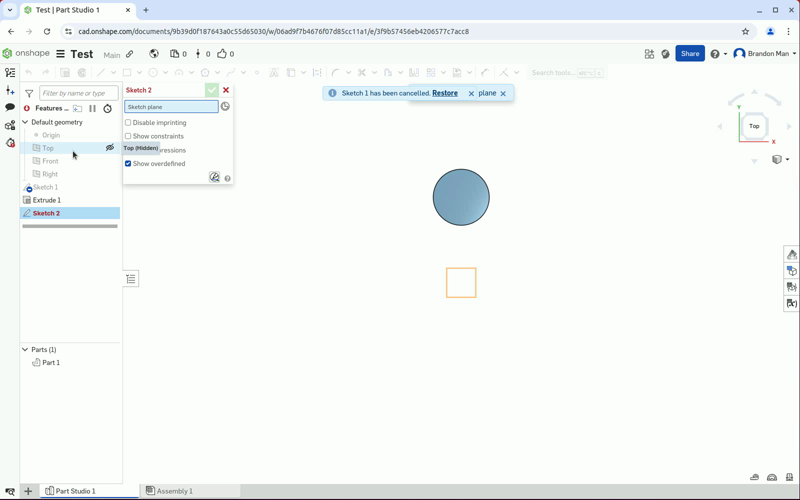
click(73, 150)
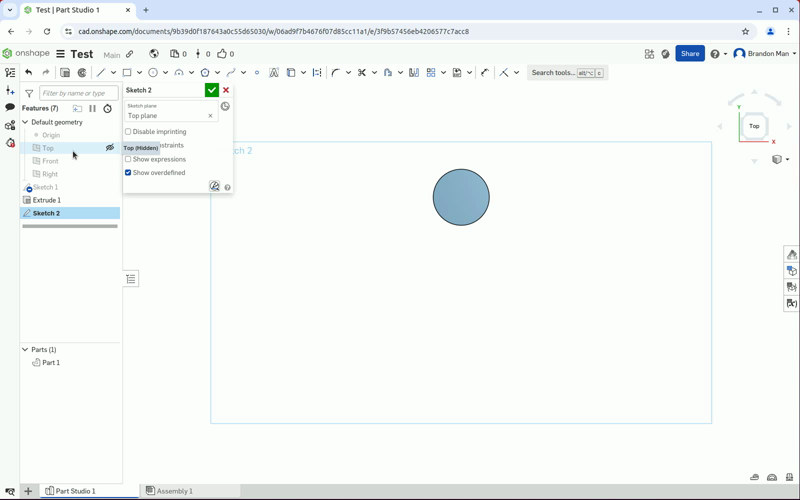
mouse_move(73, 352)
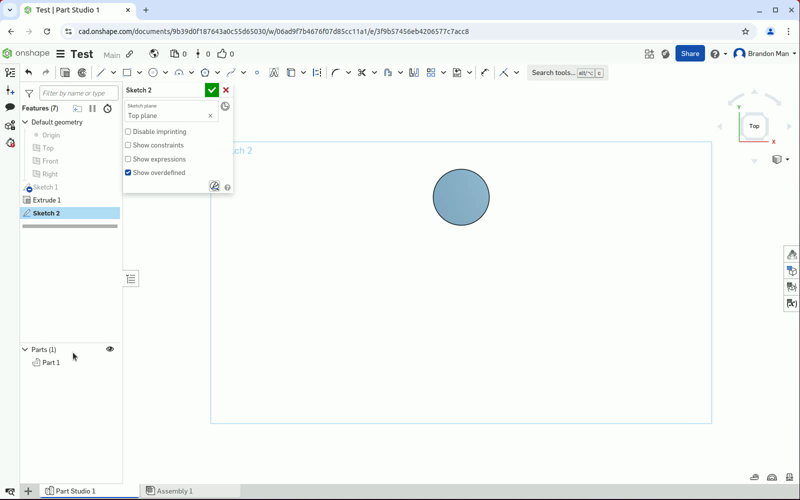
key(y)
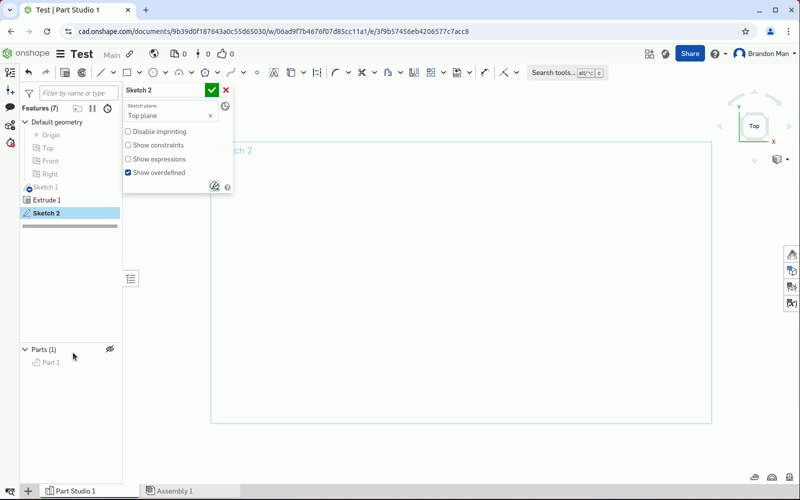
key(c)
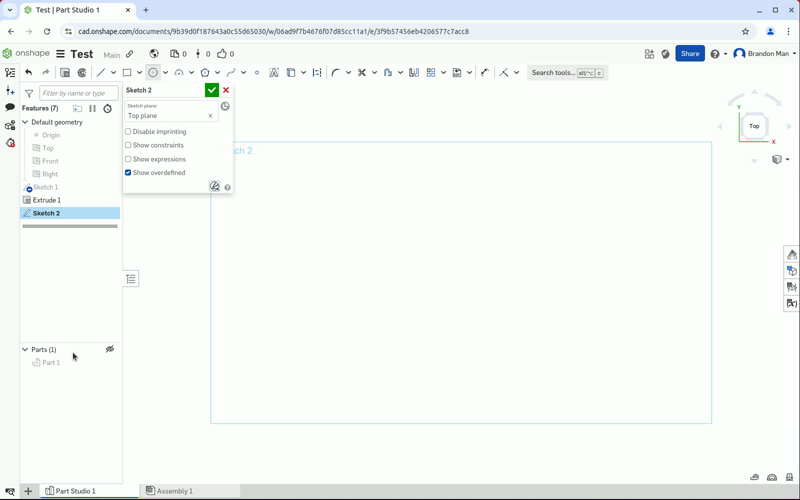
key_down(shift)
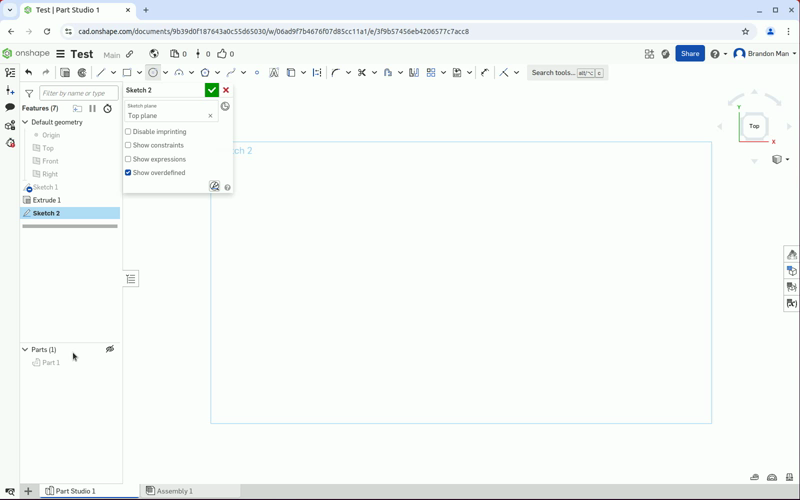
mouse_move(387, 326)
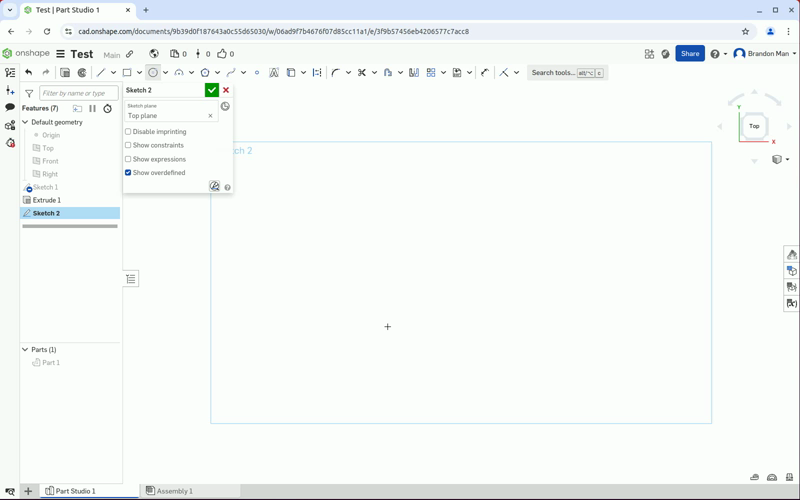
click(387, 326)
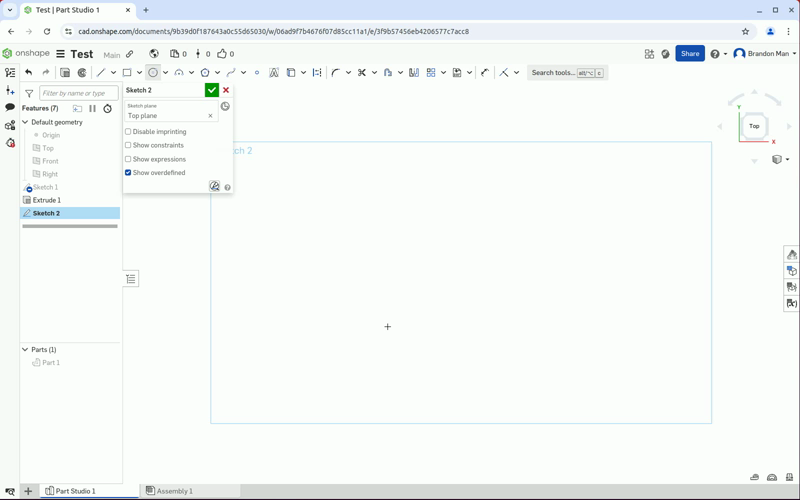
key_up(shift)
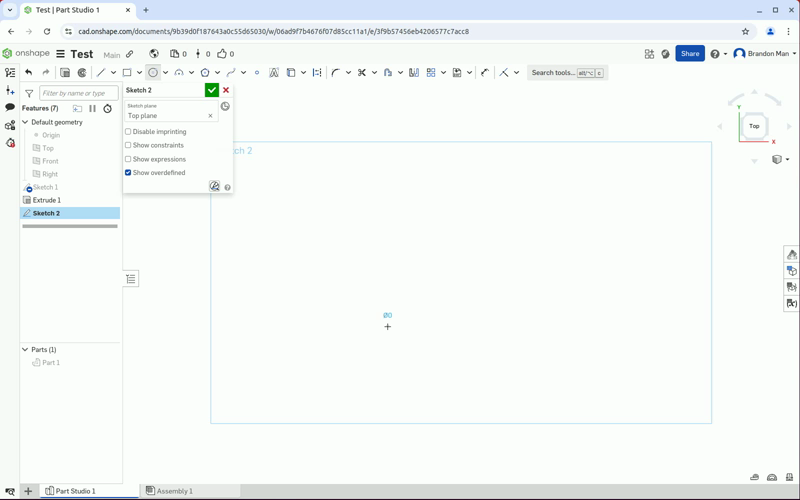
mouse_move(415, 326)
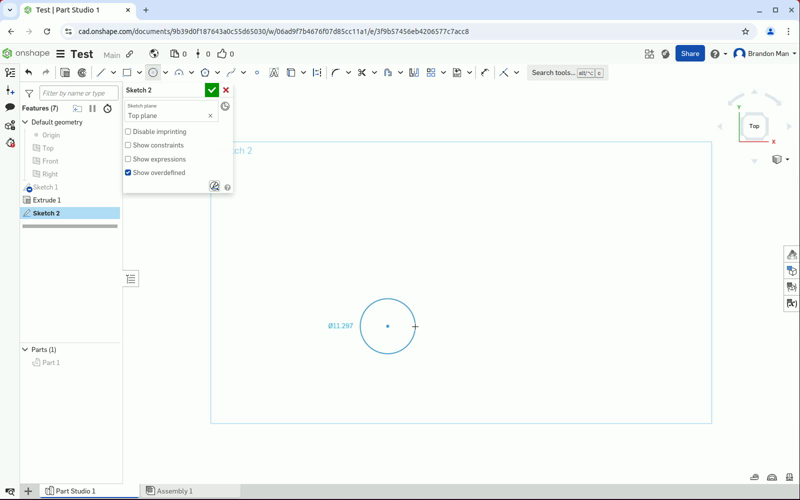
click(415, 326)
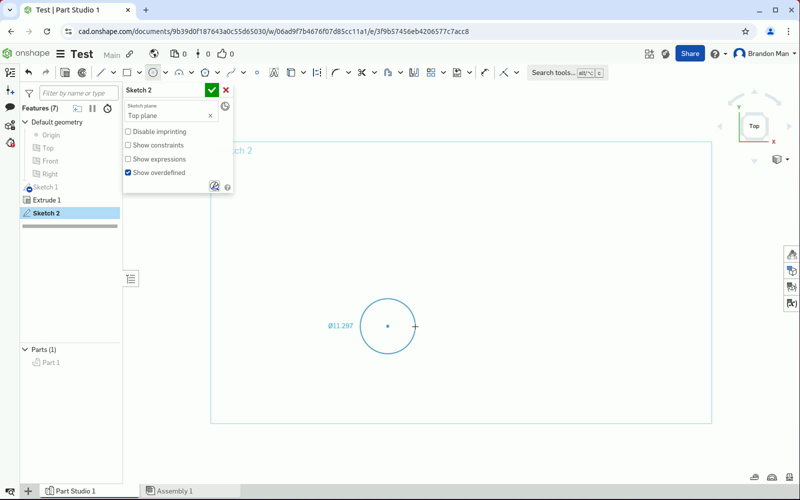
key(esc)
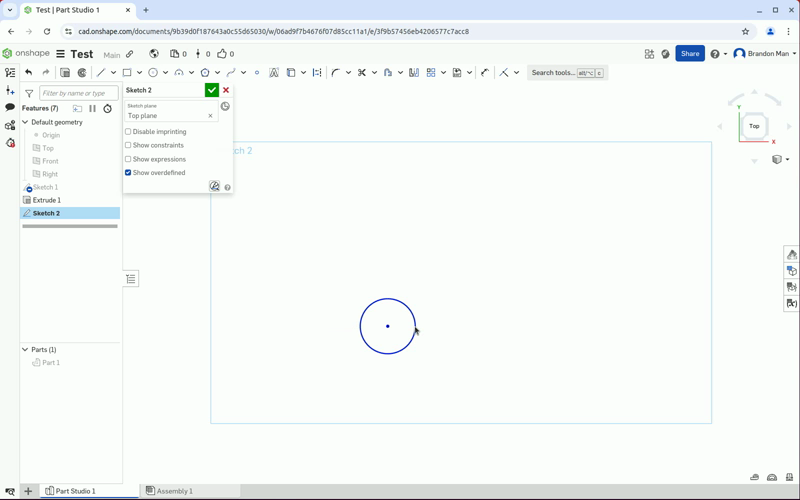
mouse_move(390, 327)
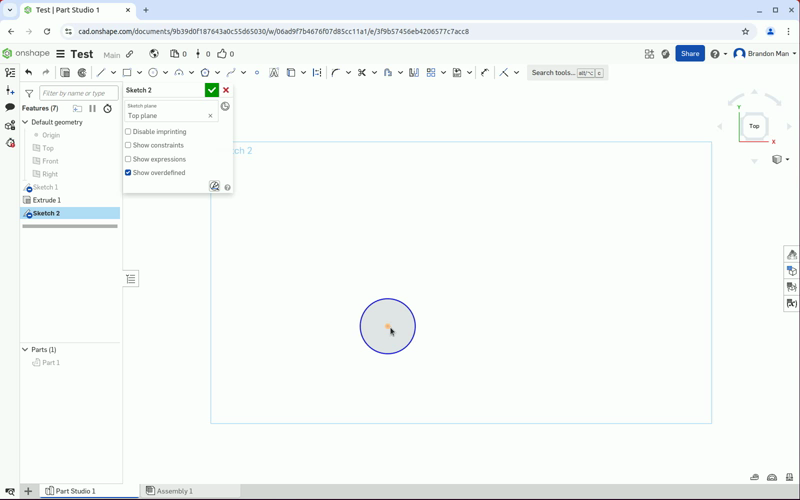
click(390, 327)
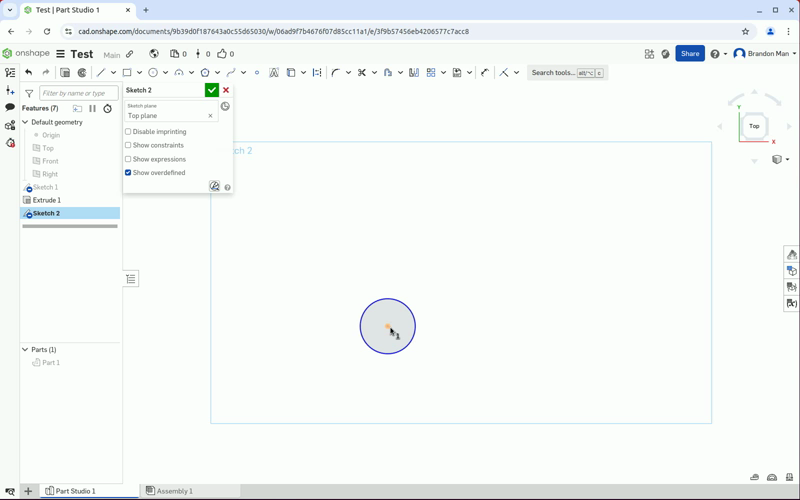
mouse_move(73, 352)
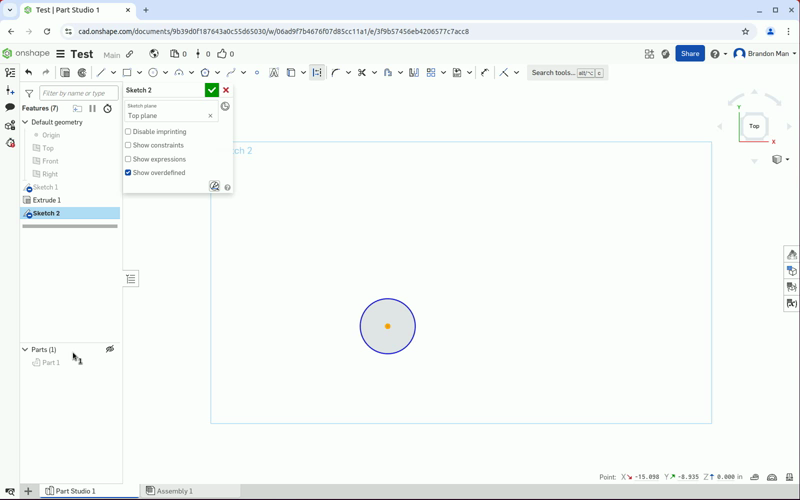
key(shift+y)
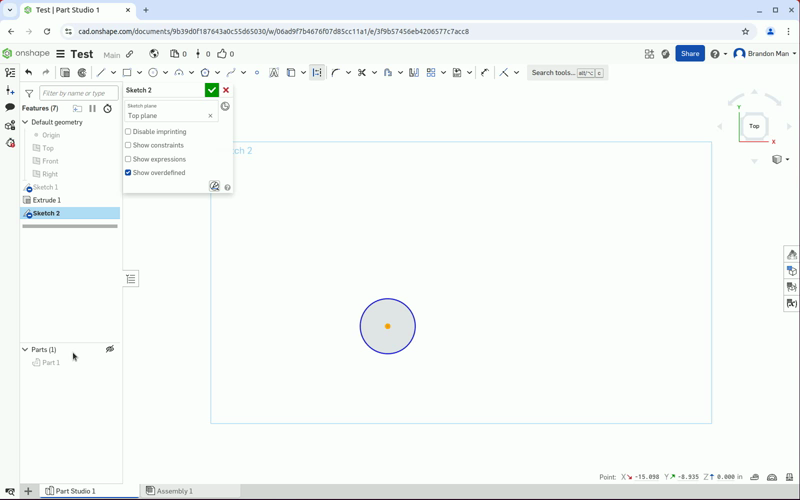
key(shift+e)
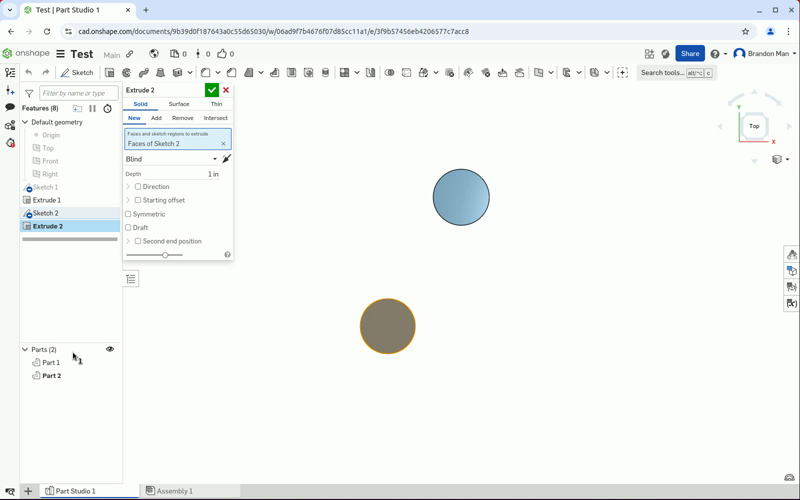
mouse_move(143, 106)
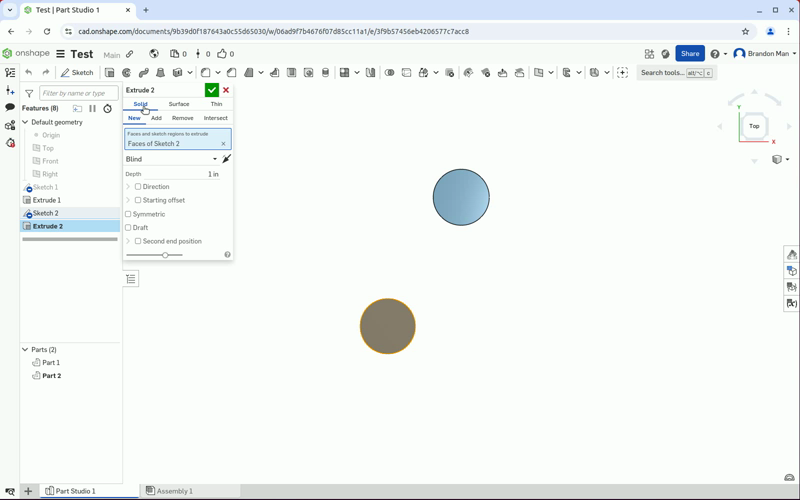
click(143, 106)
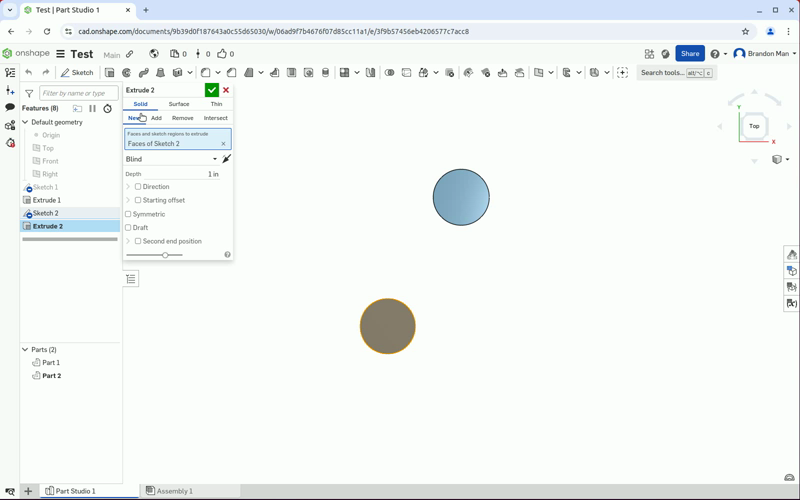
mouse_move(137, 120)
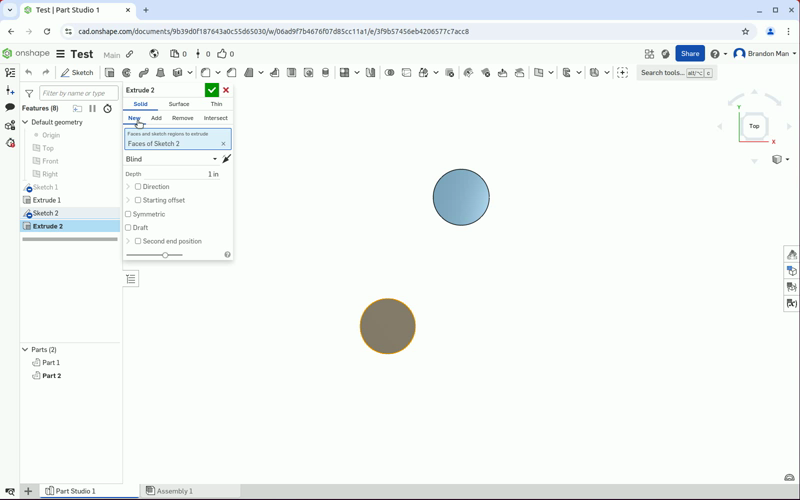
click(137, 120)
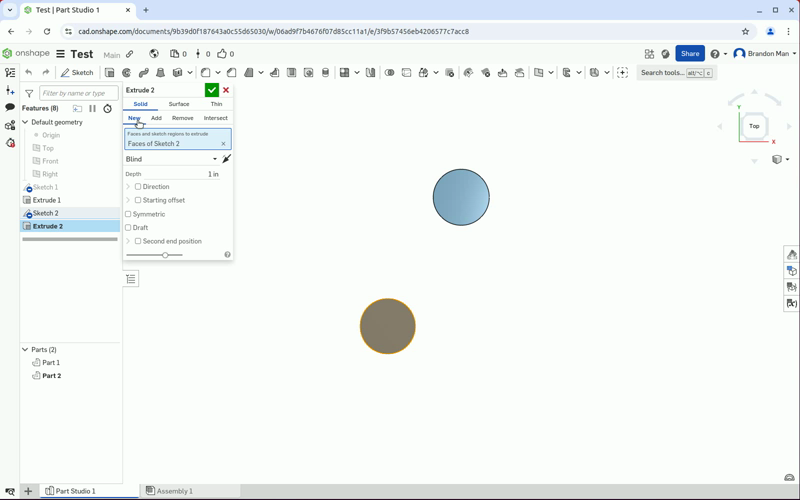
key(tab, 4)
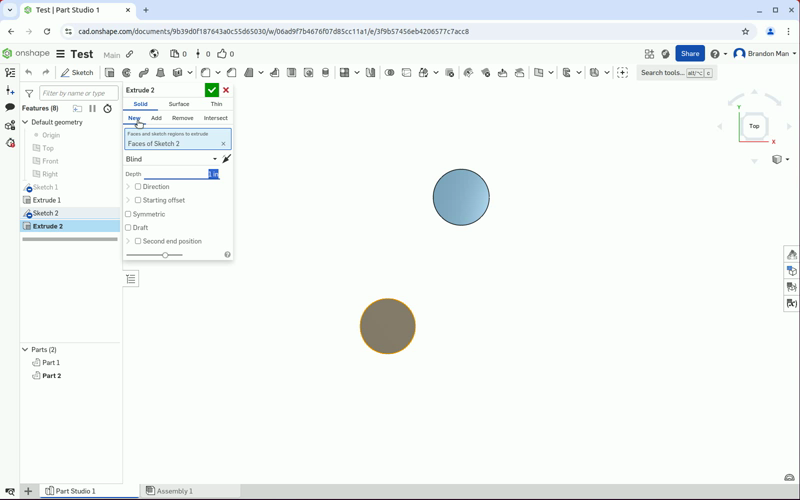
text(12.758)
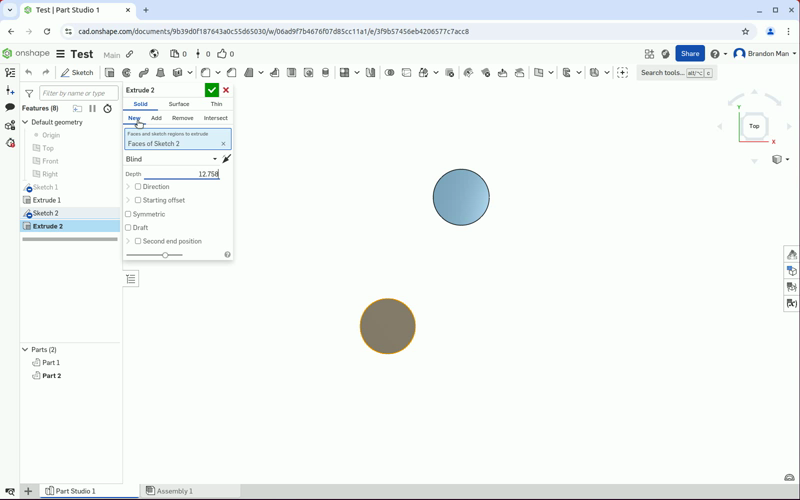
key(enter)
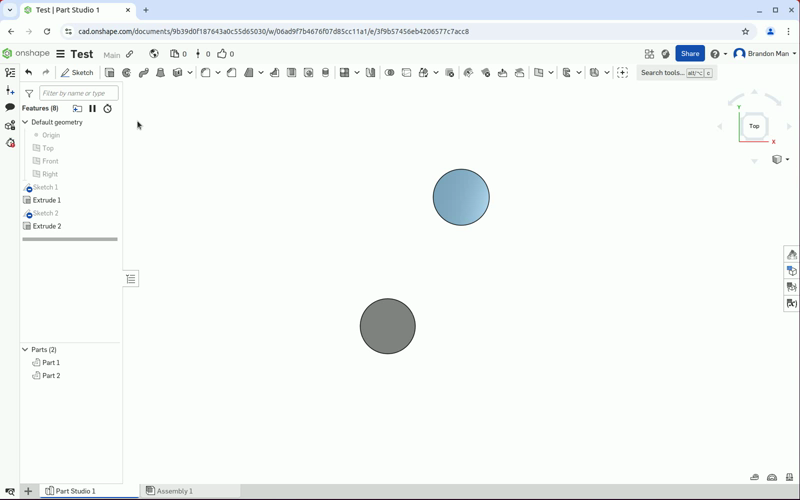
key(shift+h)
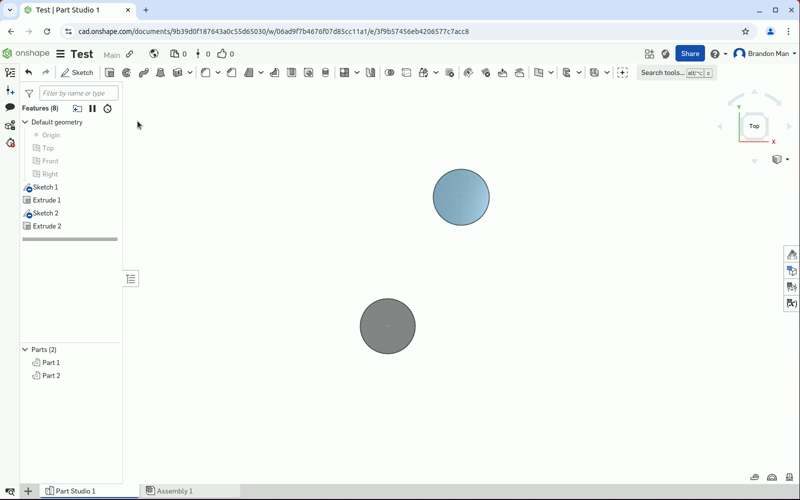
key(shift+h)
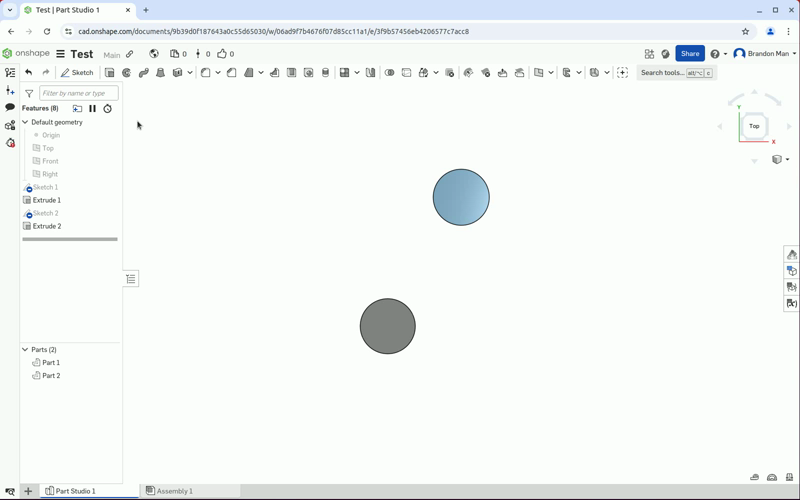
mouse_move(73, 189)
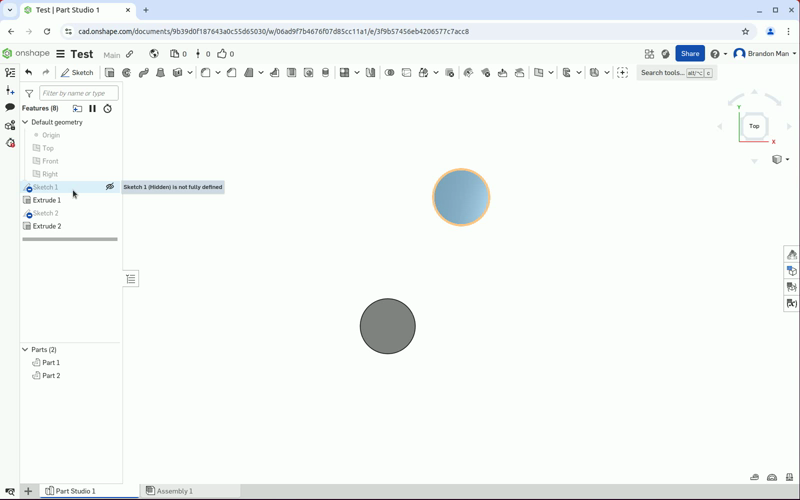
click(73, 189)
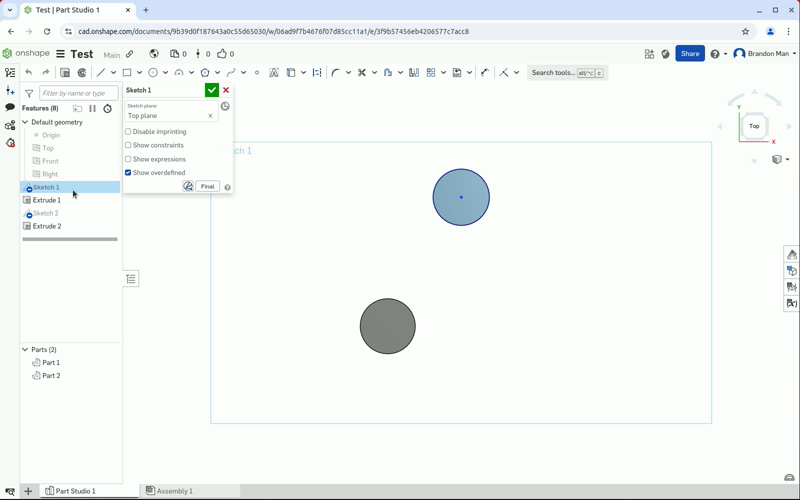
mouse_move(229, 92)
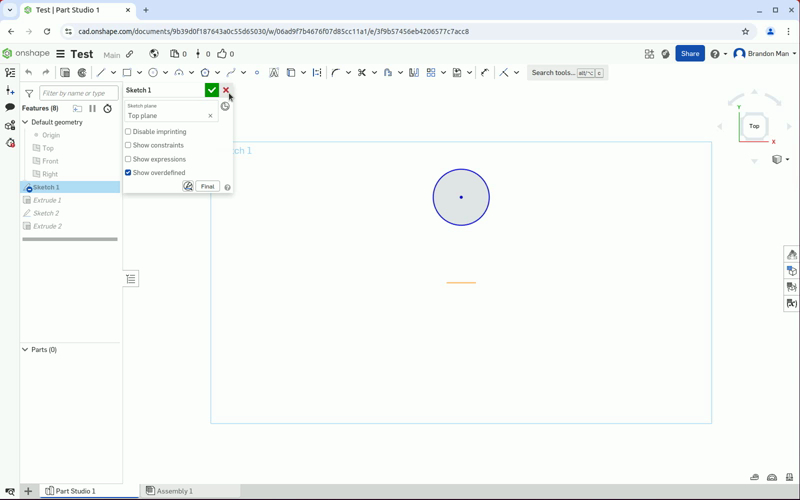
click(229, 92)
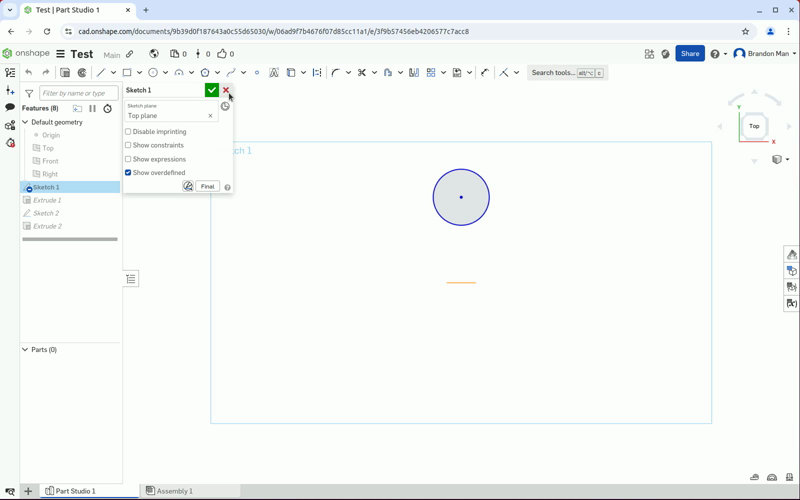
key(shift+s)
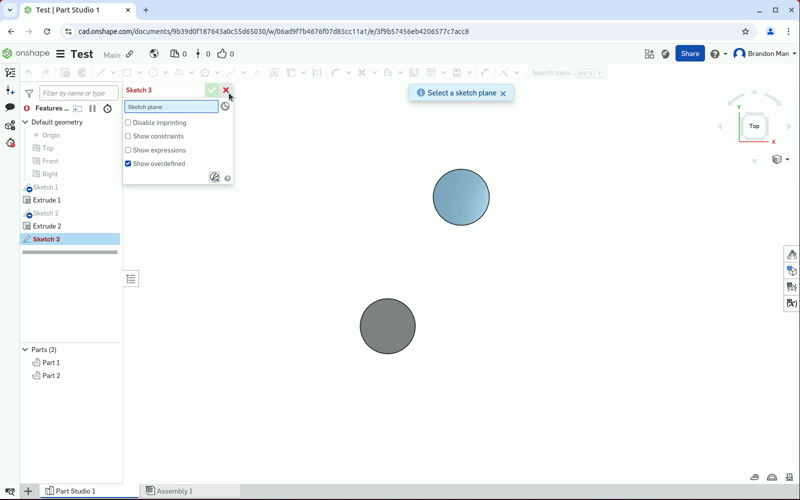
mouse_move(73, 150)
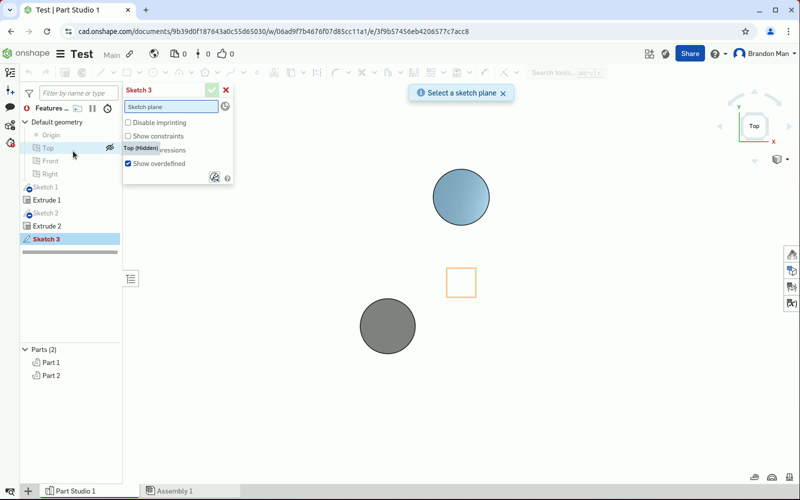
click(73, 150)
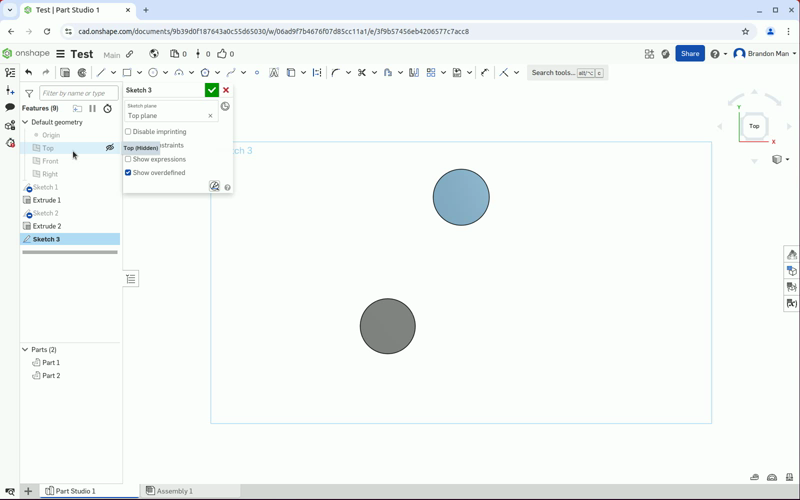
mouse_move(73, 352)
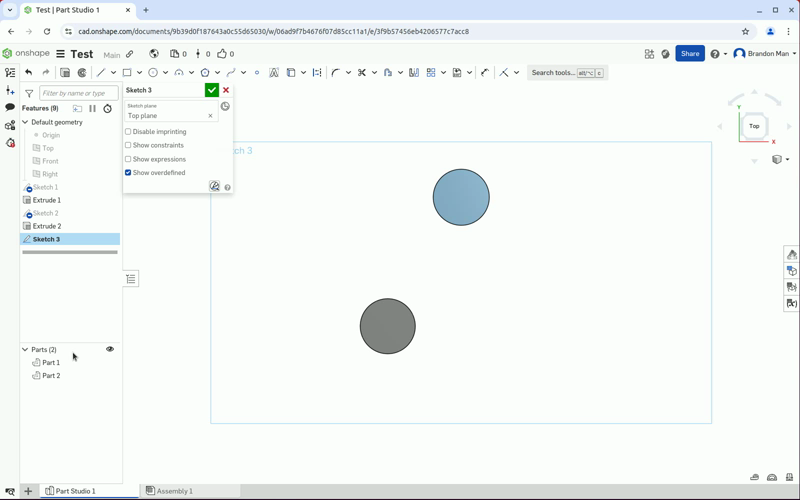
key(y)
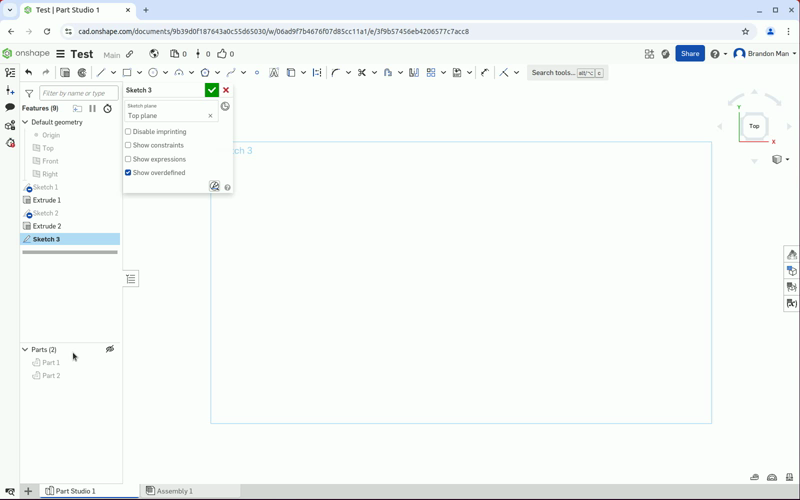
key(c)
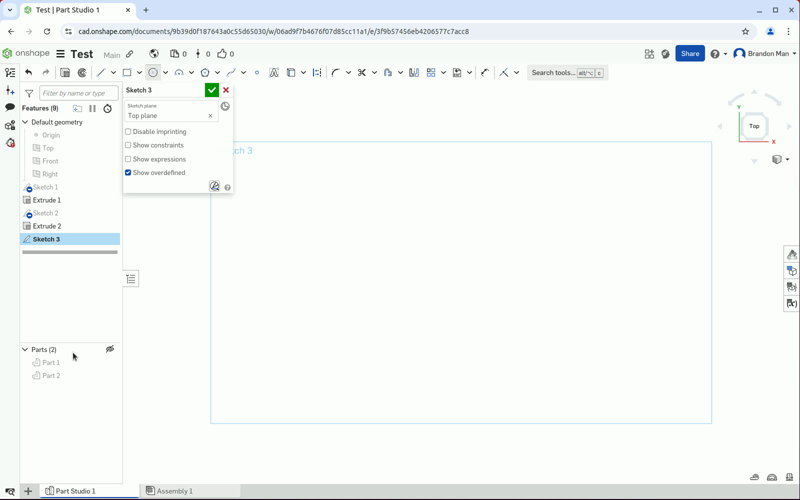
key_down(shift)
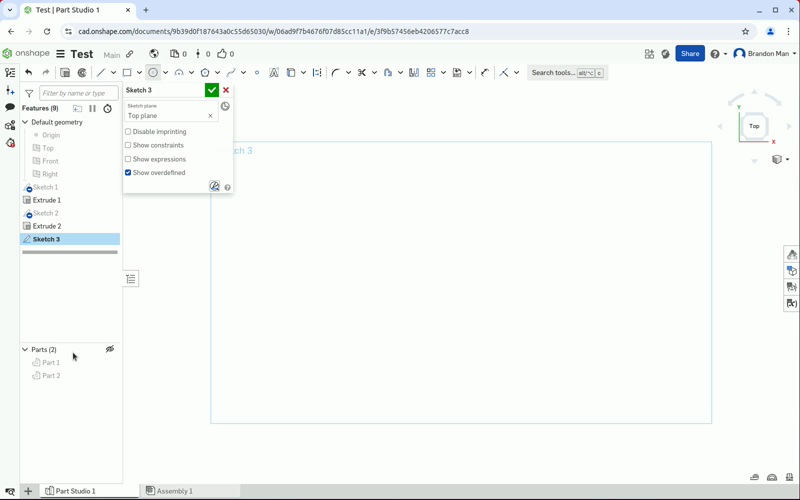
mouse_move(535, 326)
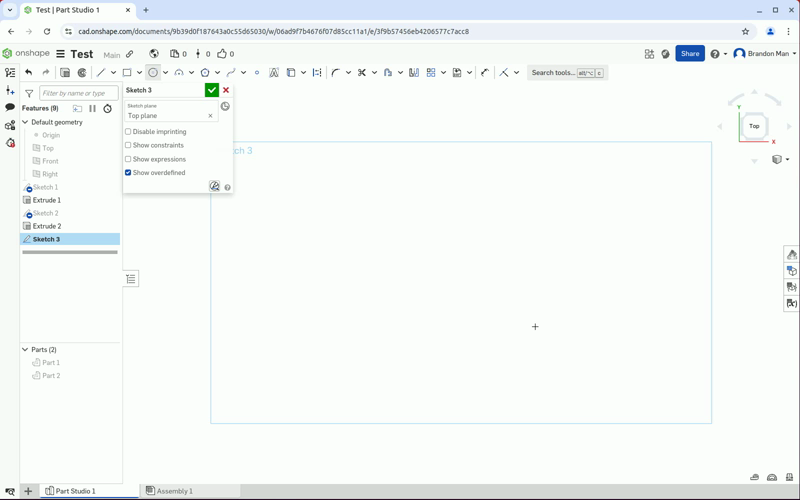
click(535, 326)
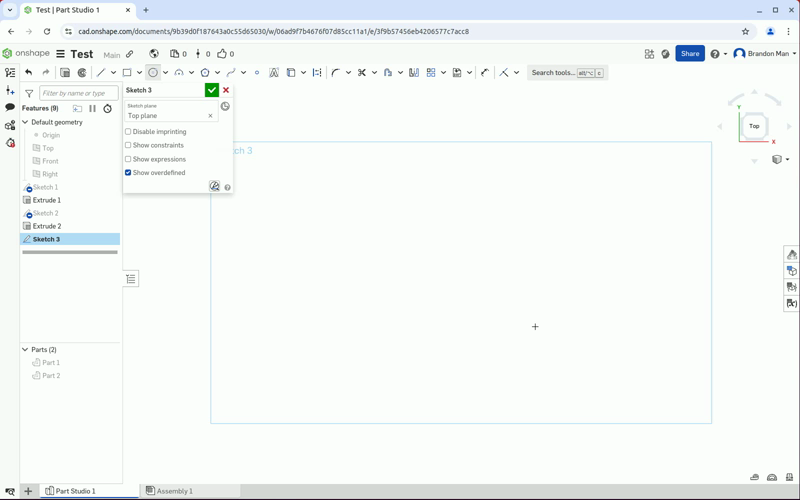
key_up(shift)
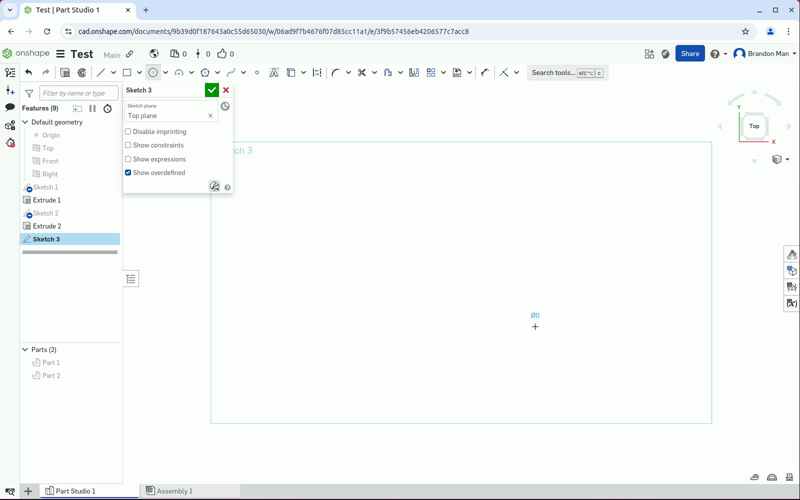
mouse_move(562, 326)
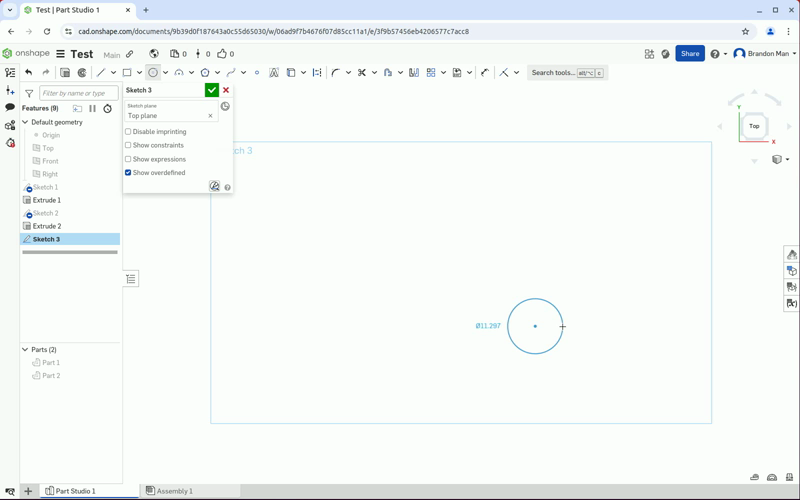
click(562, 326)
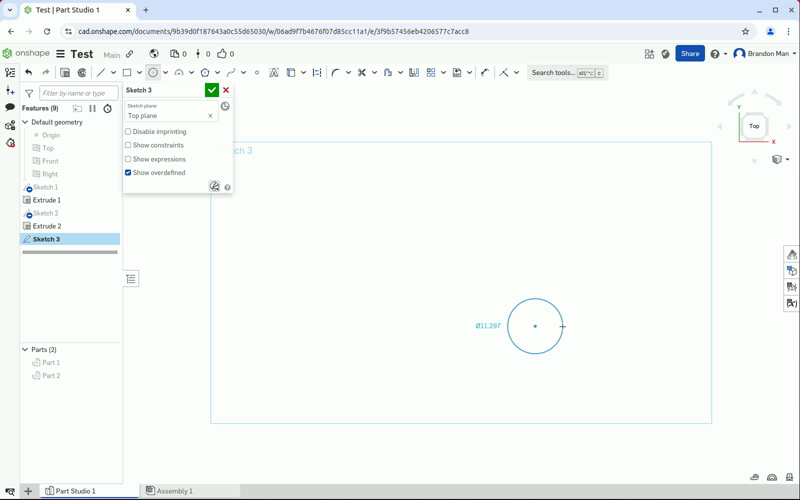
key(esc)
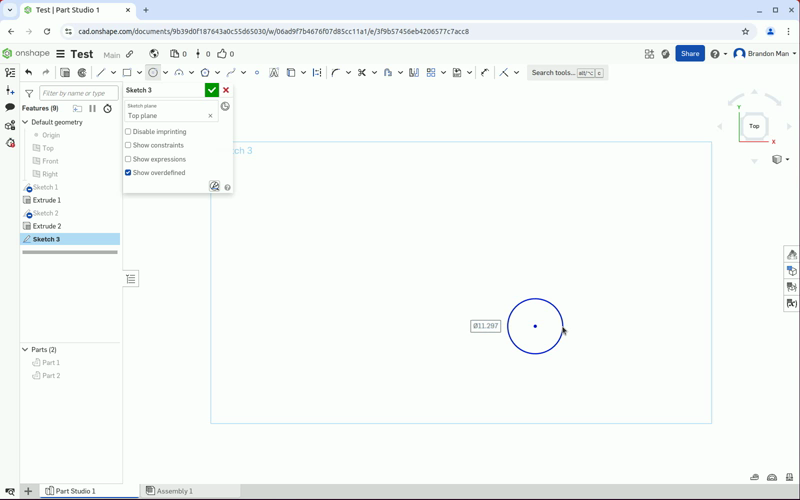
mouse_move(526, 342)
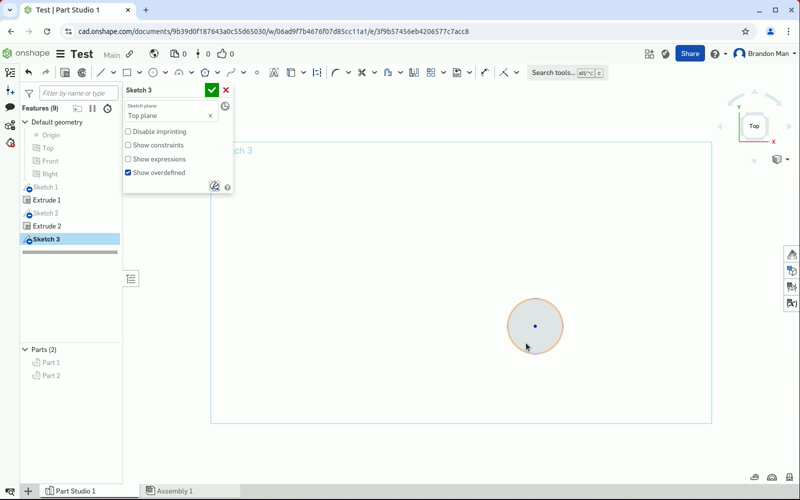
click(526, 342)
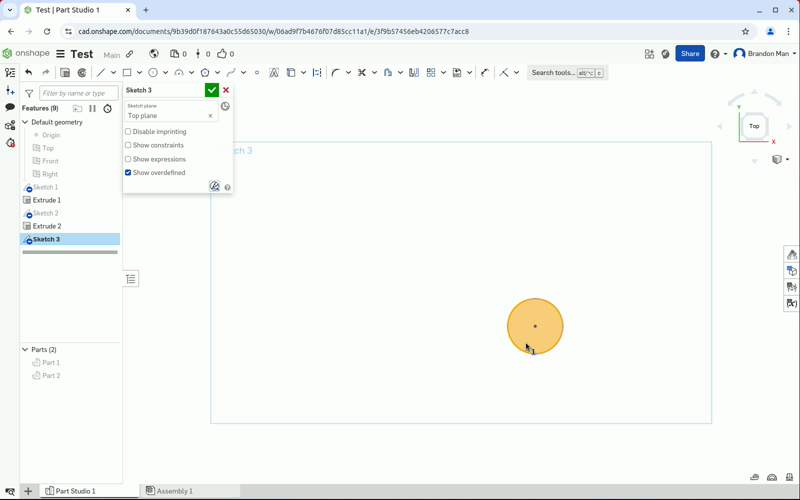
mouse_move(73, 352)
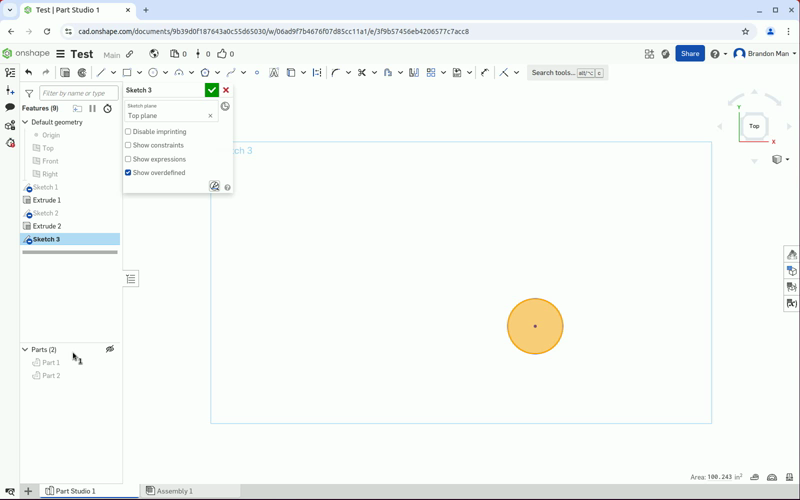
key(shift+y)
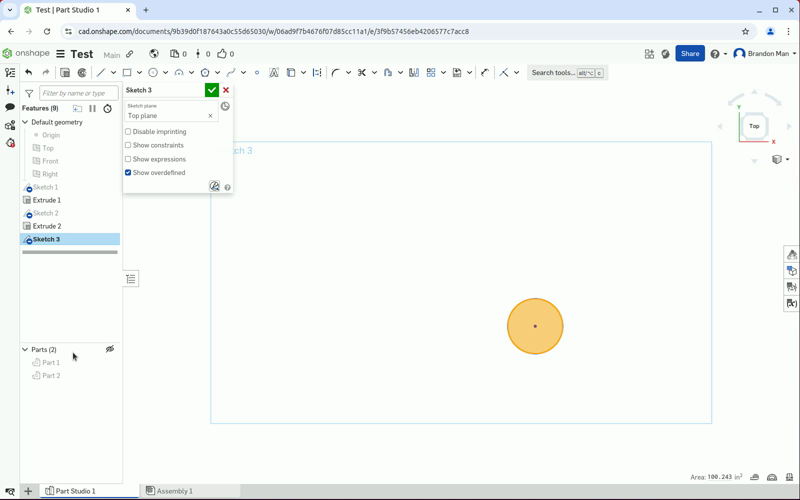
key(shift+e)
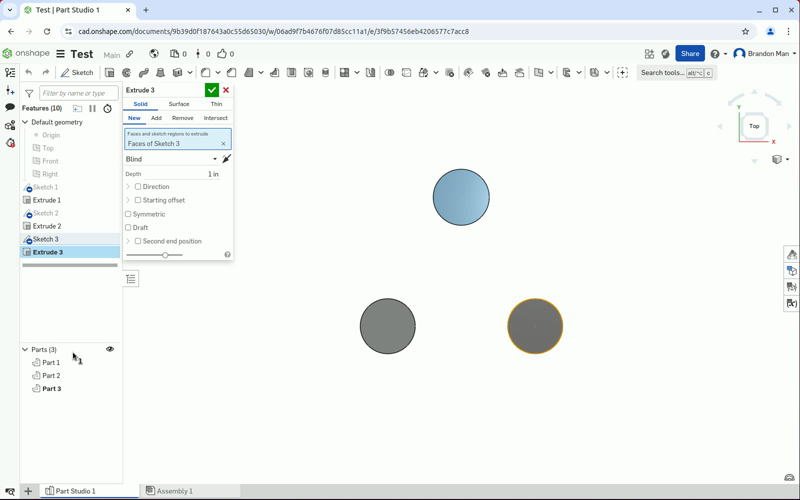
mouse_move(143, 106)
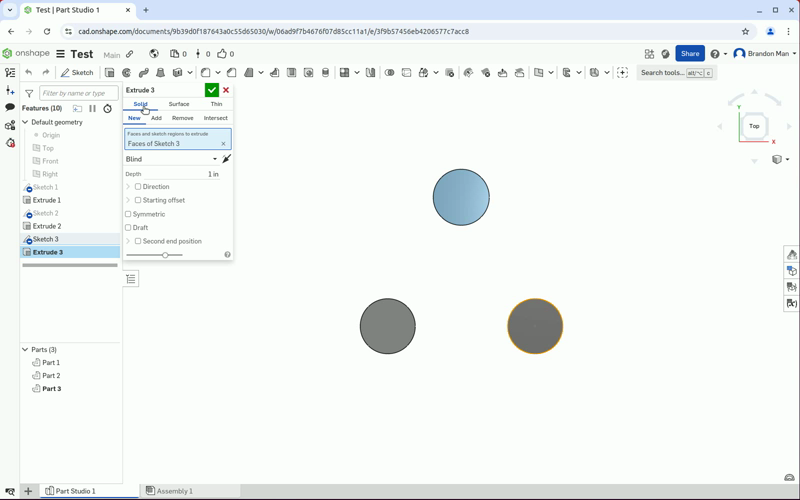
click(143, 106)
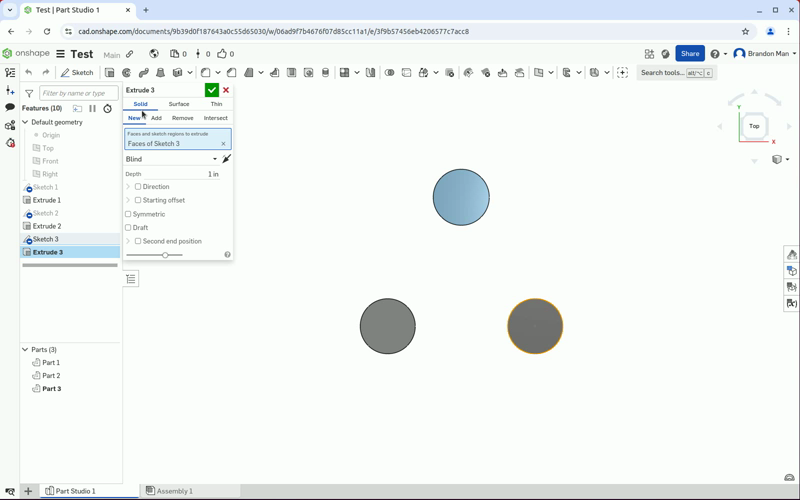
mouse_move(137, 120)
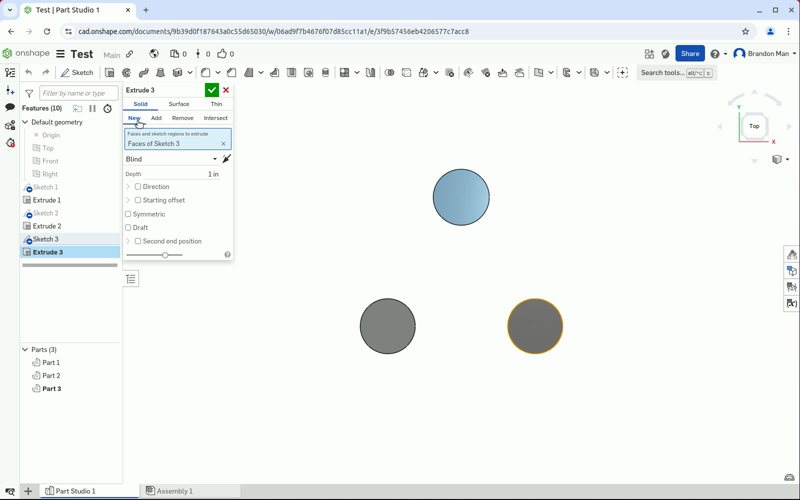
click(137, 120)
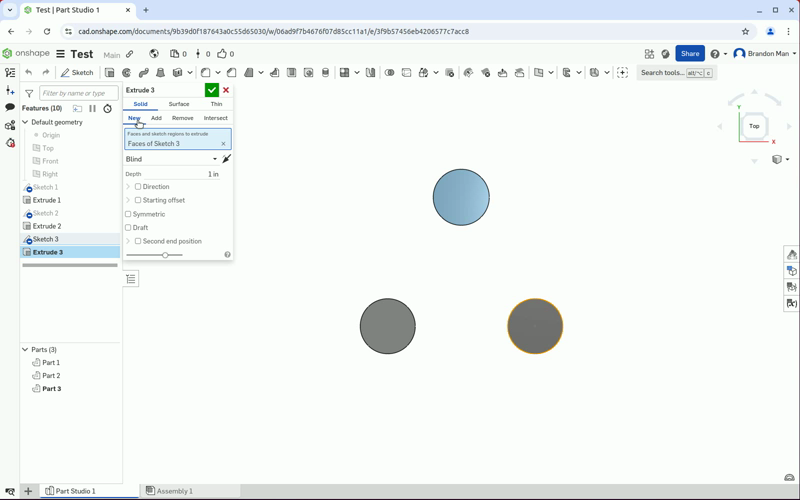
key(tab, 4)
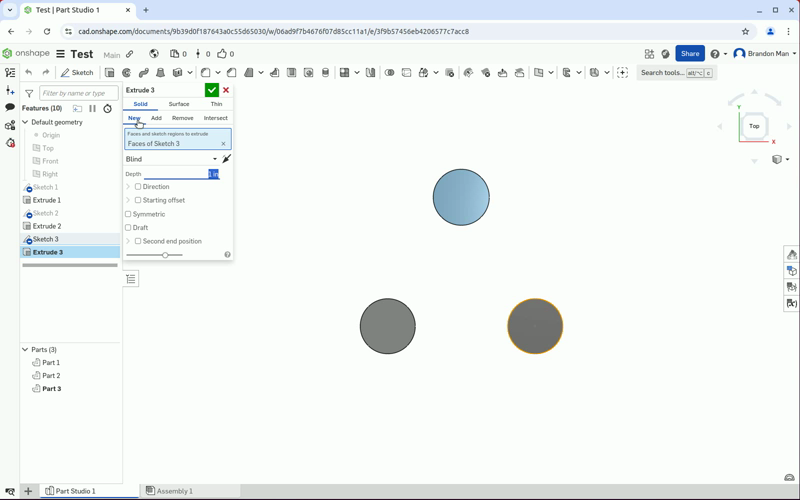
text(12.758)
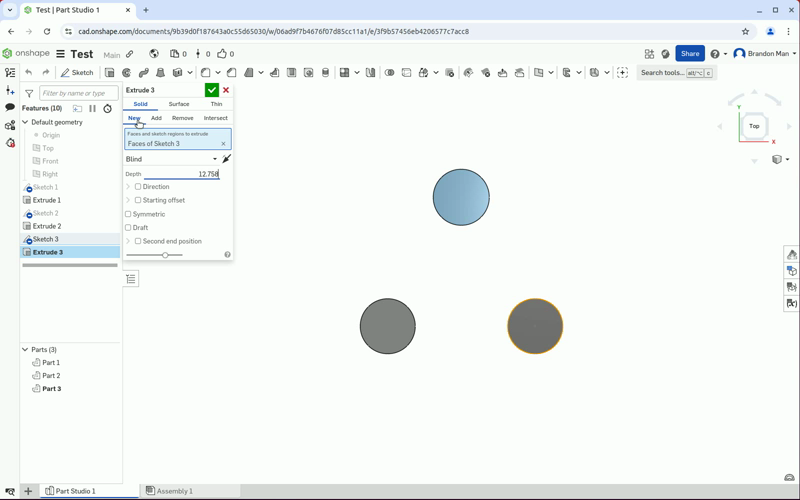
key(enter)
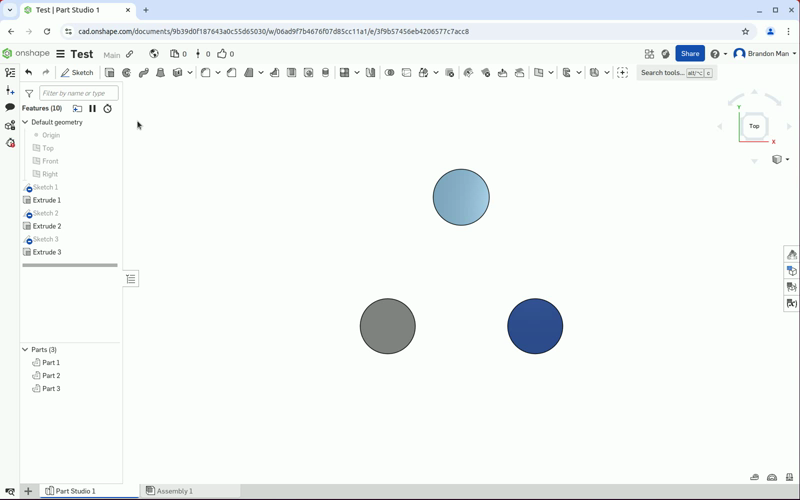
key(shift+h)
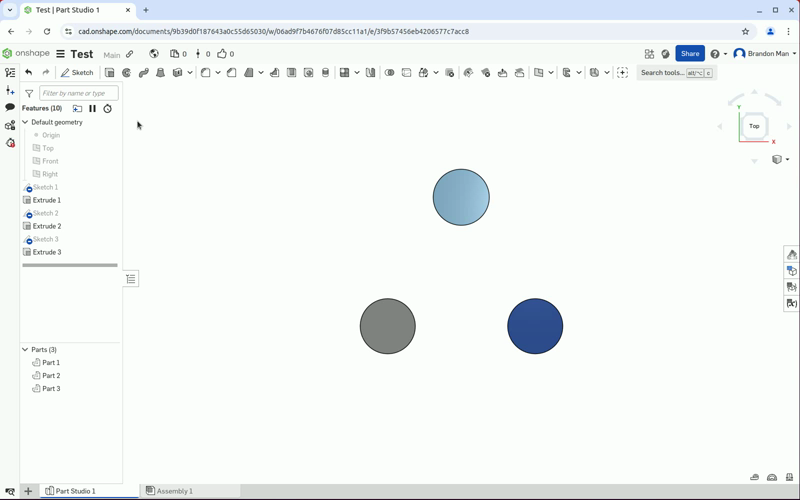
key(shift+h)
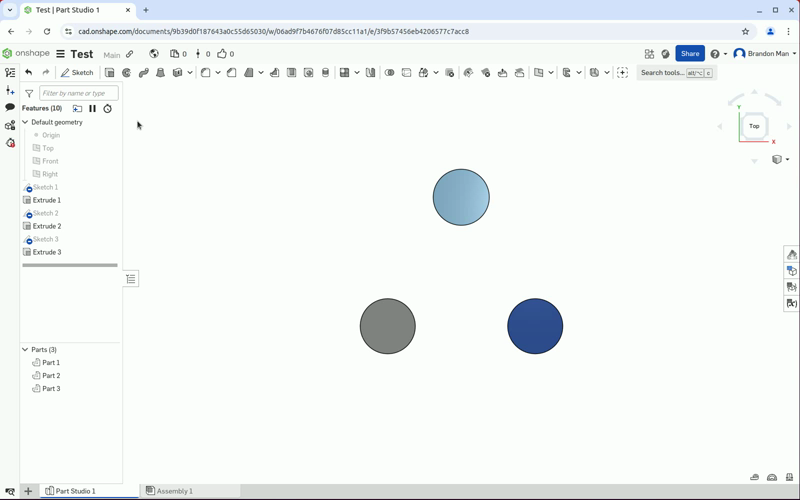
mouse_move(73, 189)
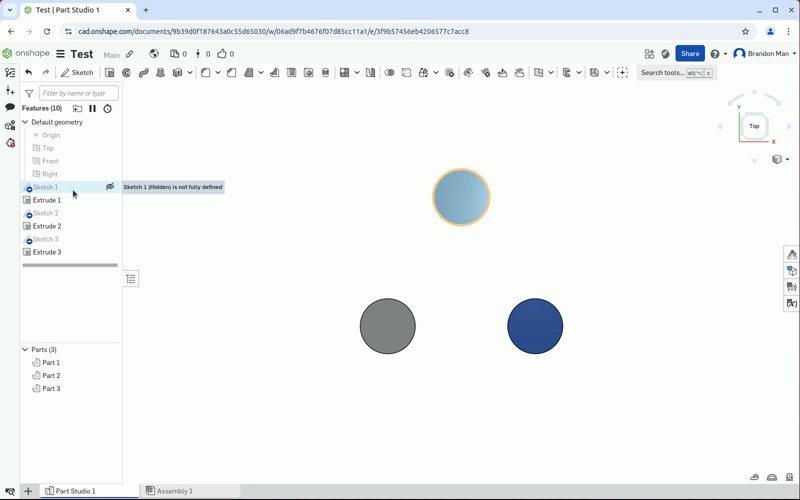
click(73, 189)
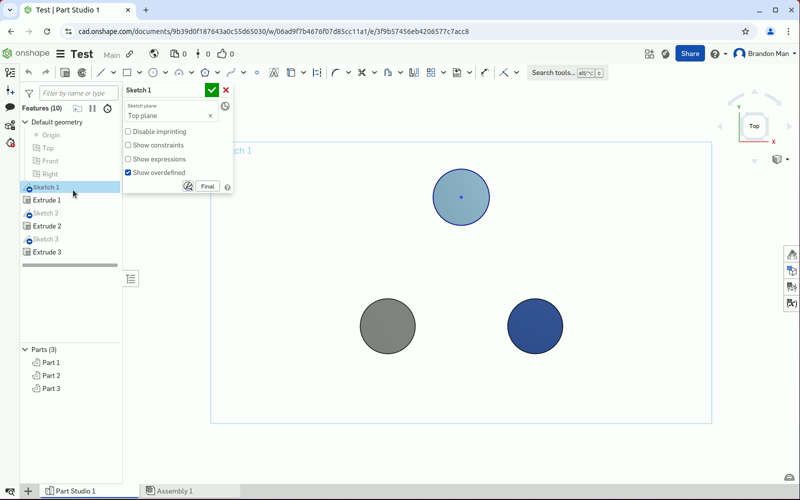
mouse_move(229, 92)
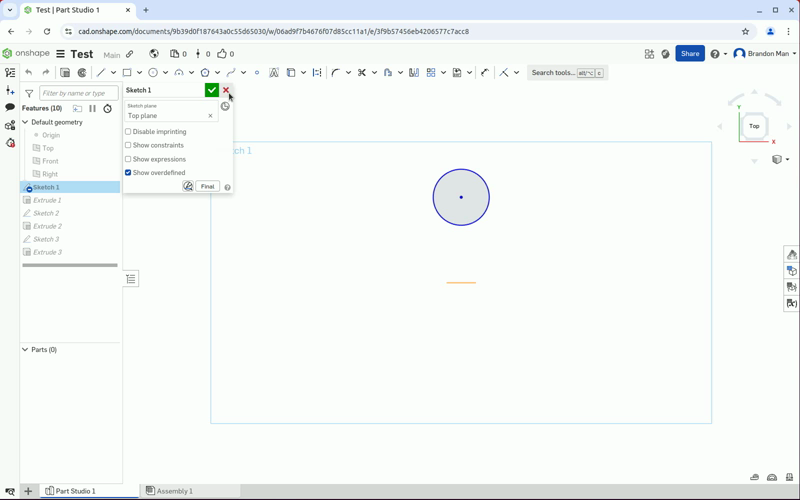
click(229, 92)
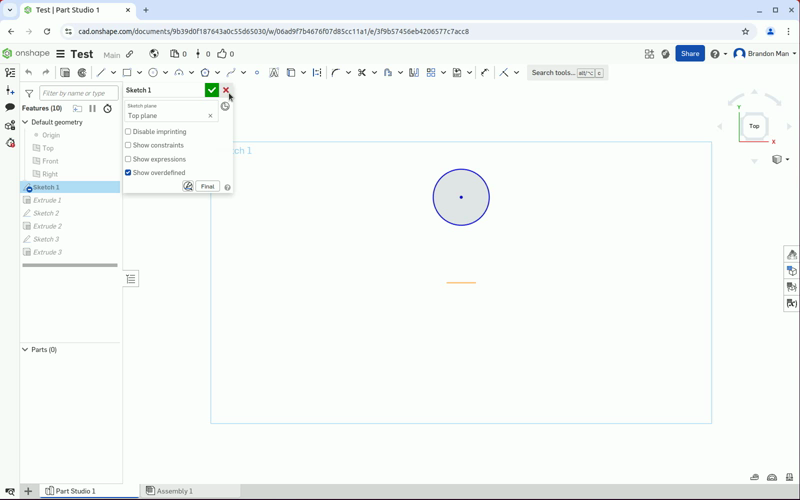
key(shift+s)
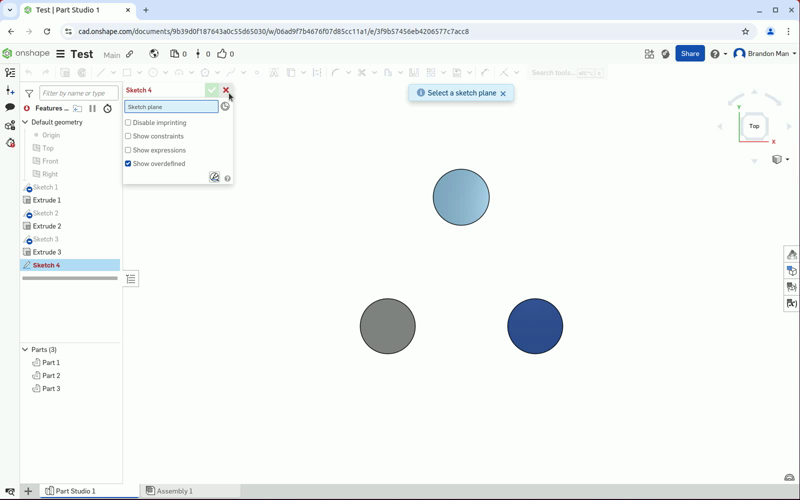
mouse_move(73, 150)
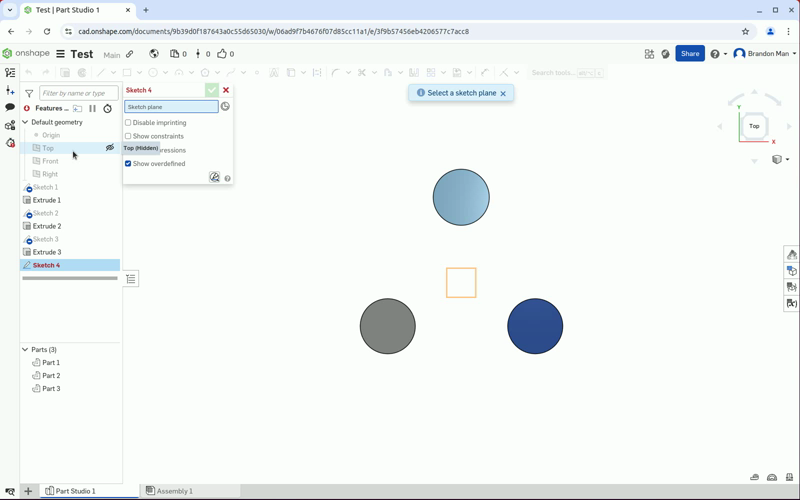
click(73, 150)
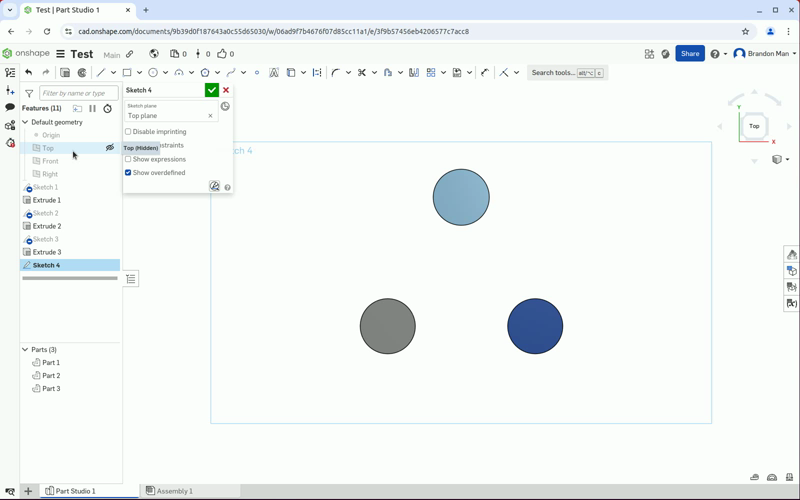
mouse_move(73, 352)
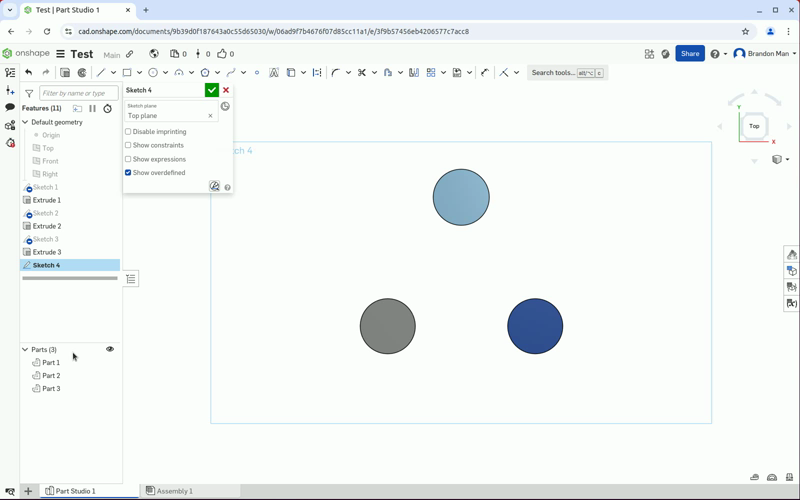
key(y)
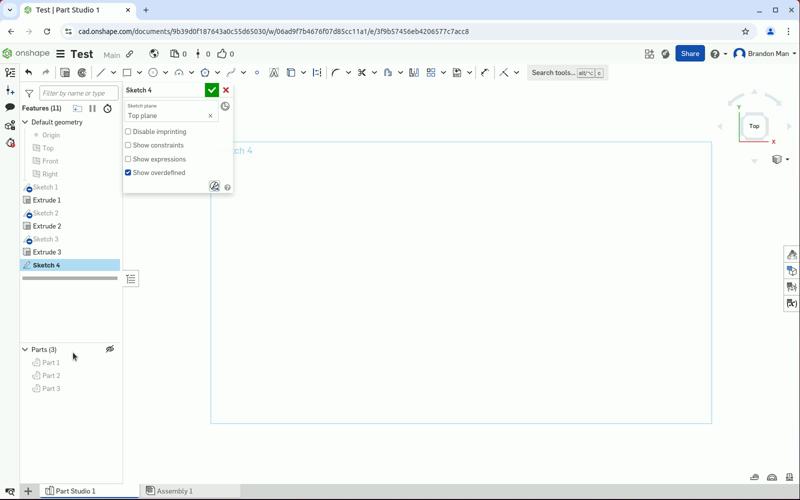
key(a)
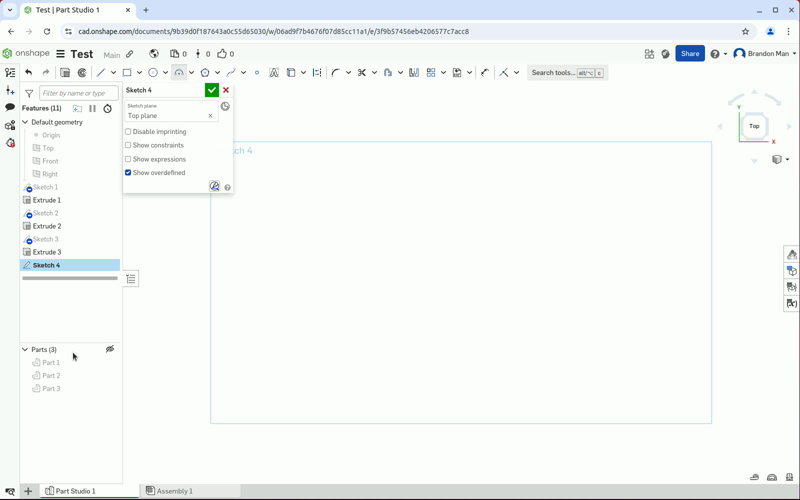
key_down(shift)
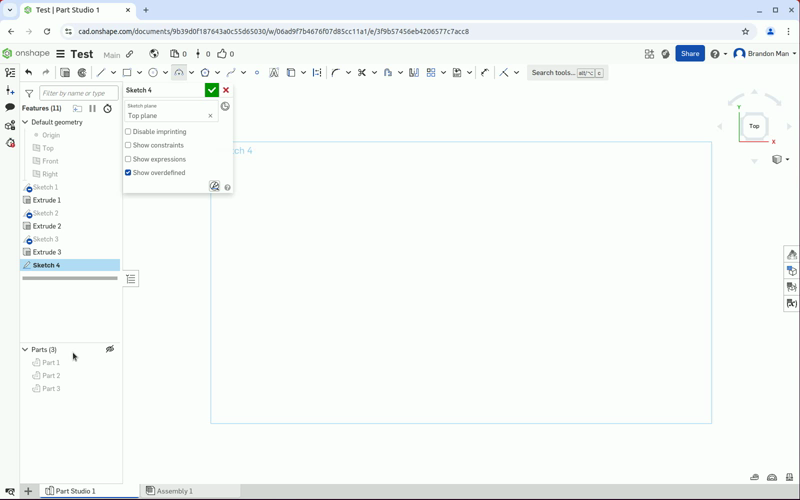
mouse_move(391, 299)
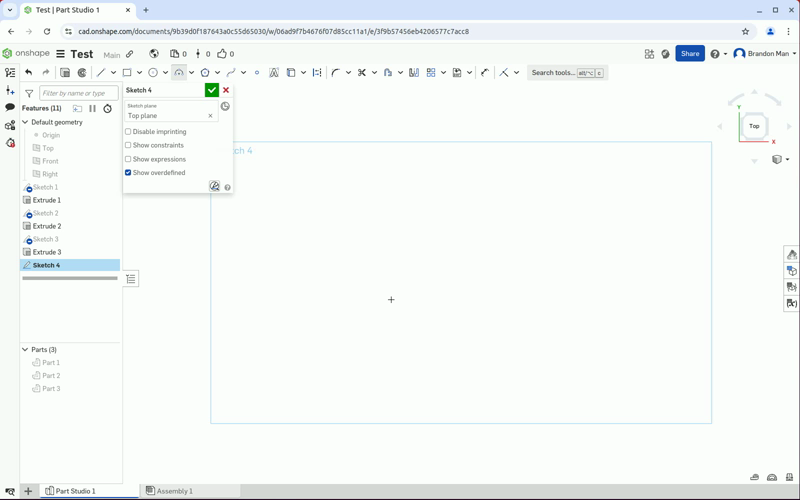
click(391, 299)
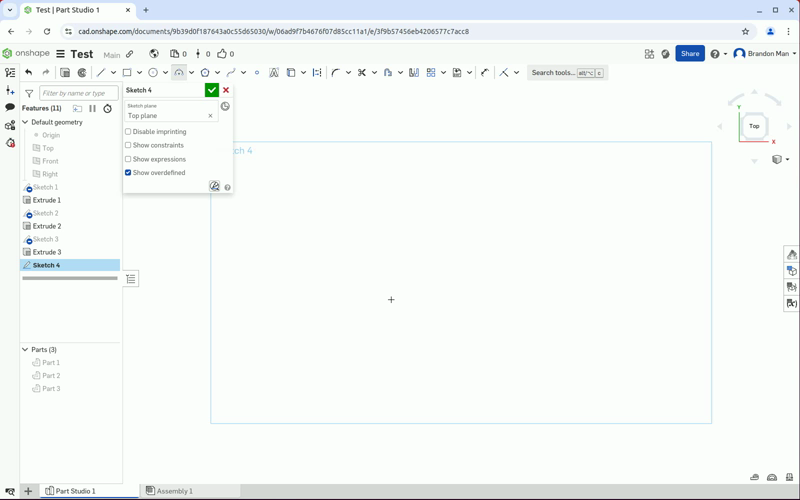
key_up(shift)
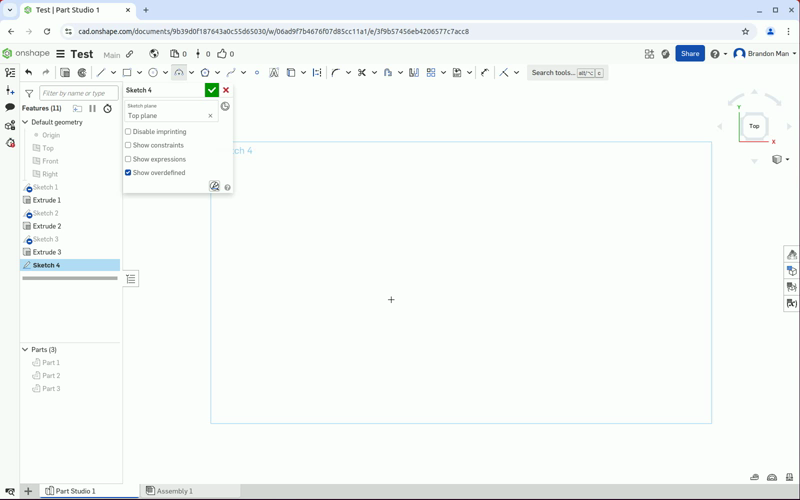
key_down(shift)
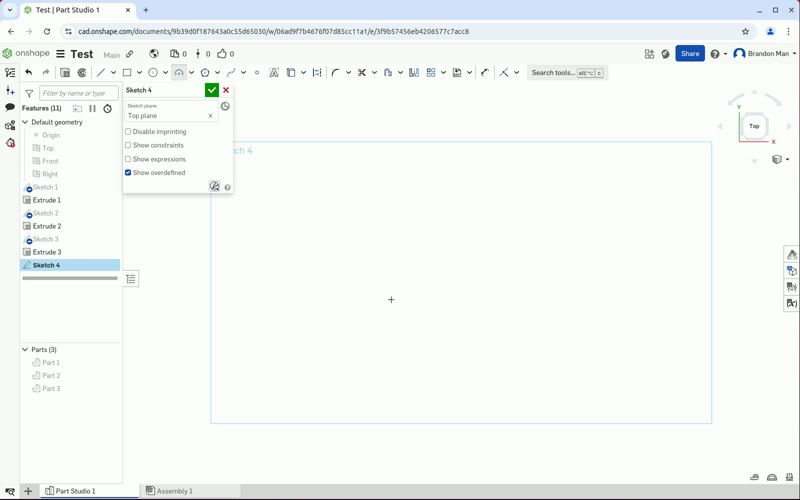
mouse_move(401, 348)
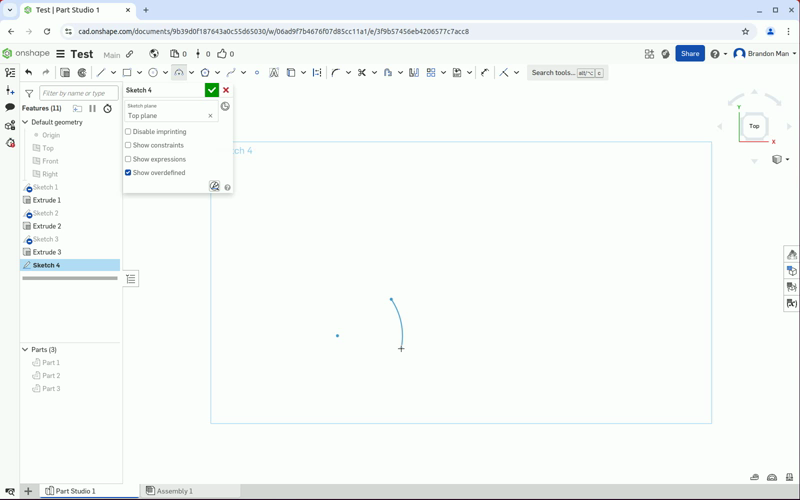
click(401, 348)
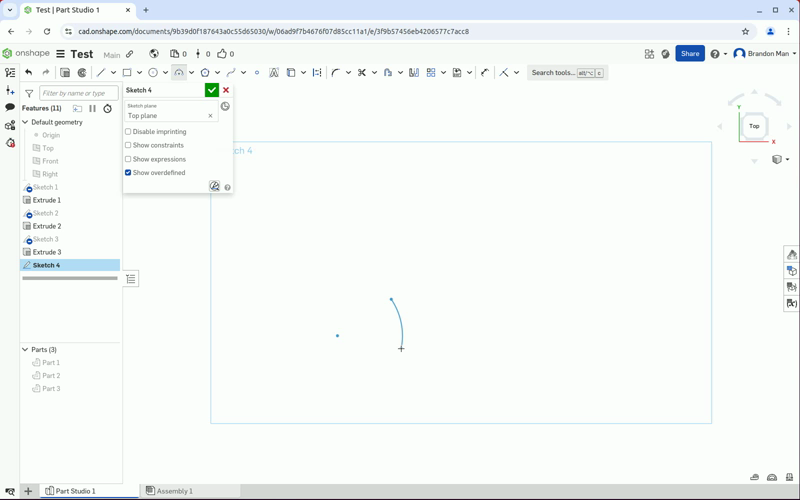
mouse_move(412, 320)
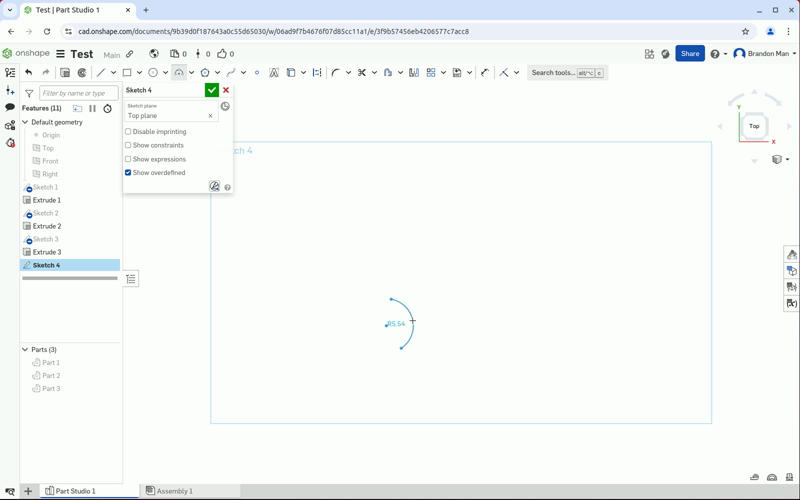
click(412, 320)
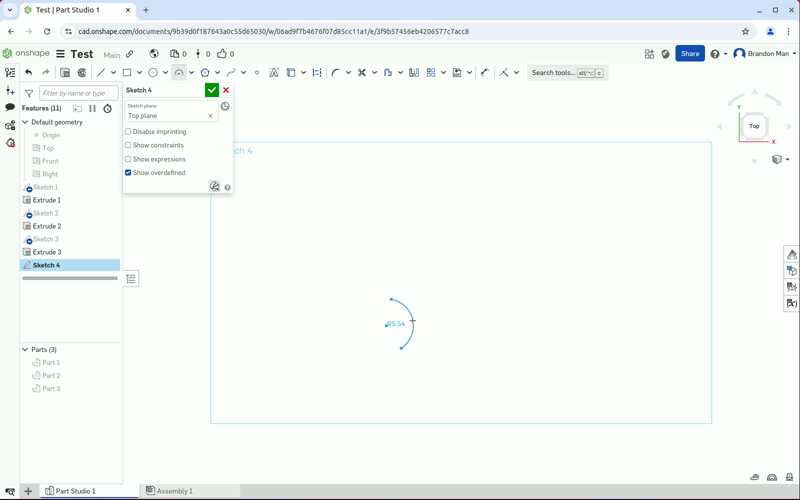
key_up(shift)
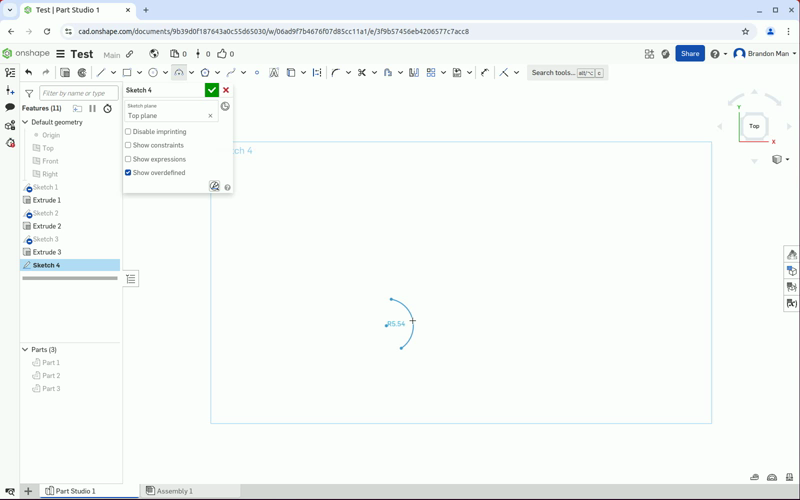
mouse_move(401, 348)
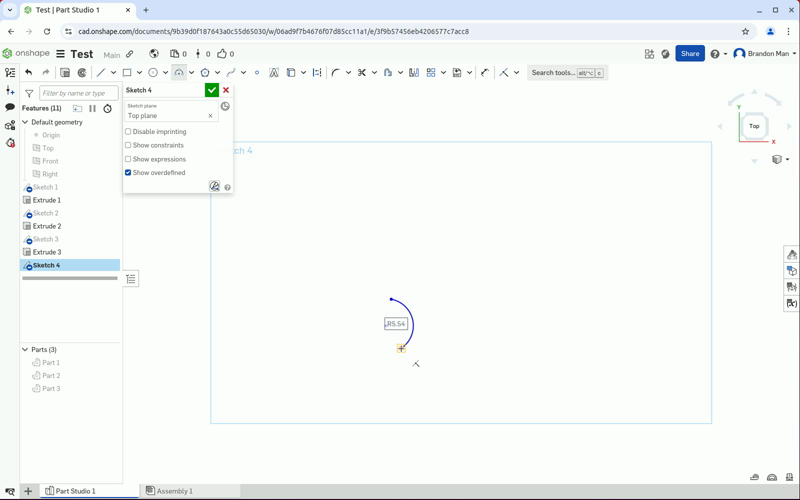
click(401, 348)
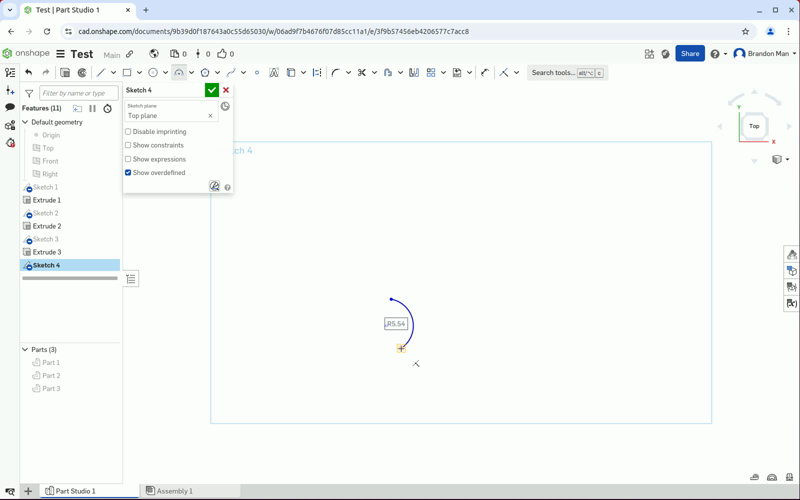
key_down(shift)
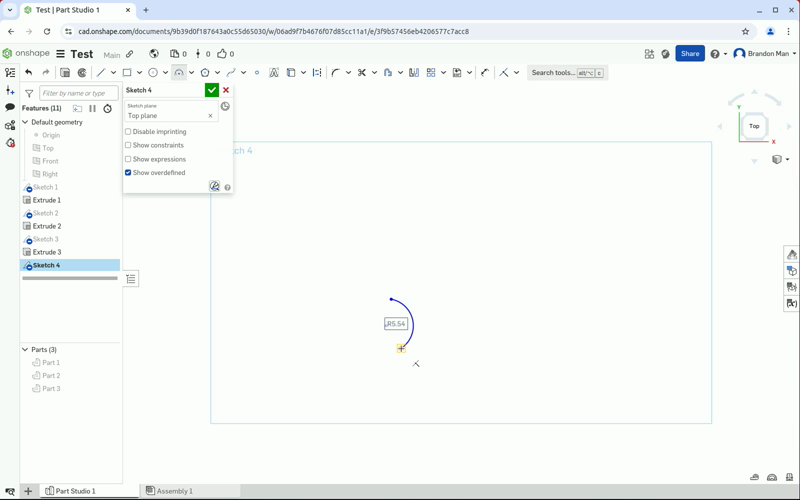
mouse_move(508, 335)
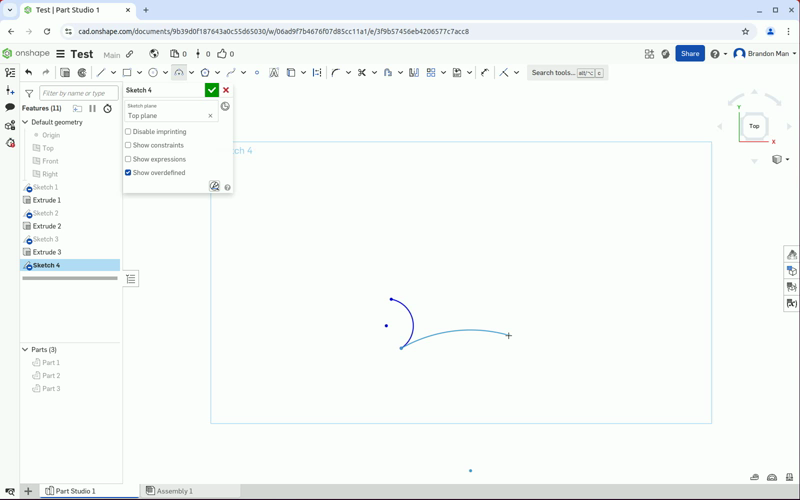
click(508, 335)
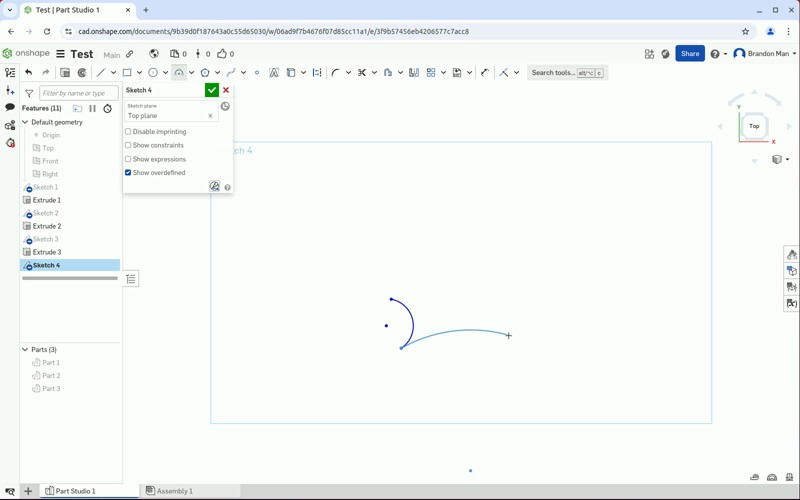
mouse_move(453, 331)
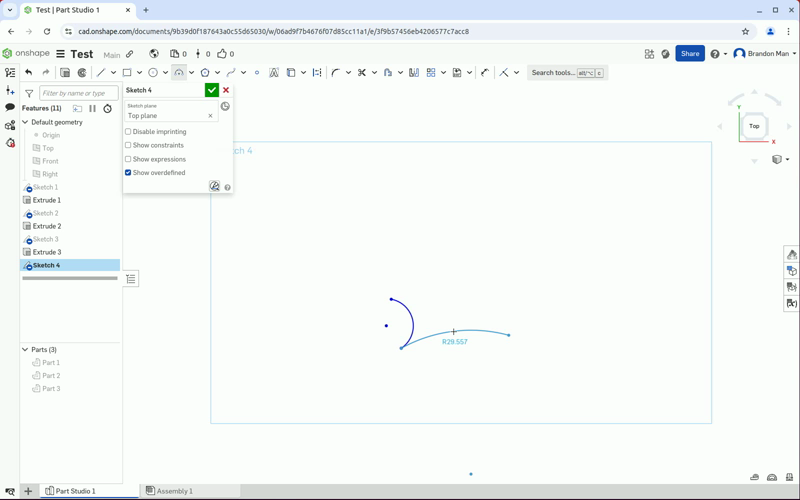
click(453, 331)
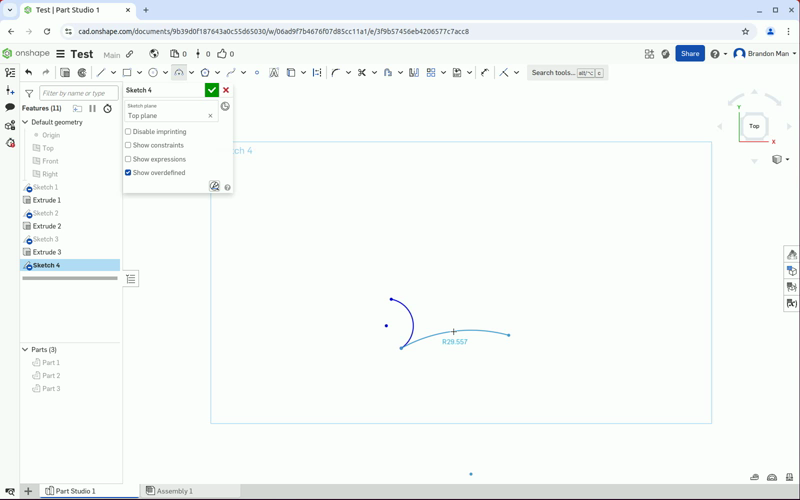
key_up(shift)
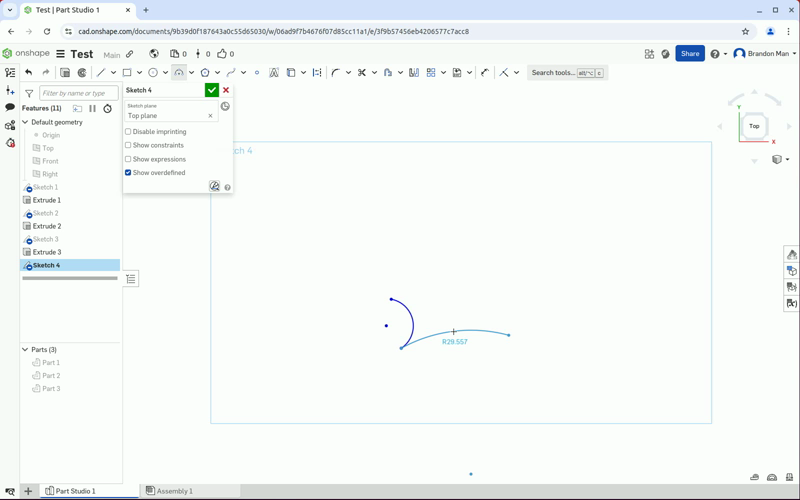
mouse_move(508, 335)
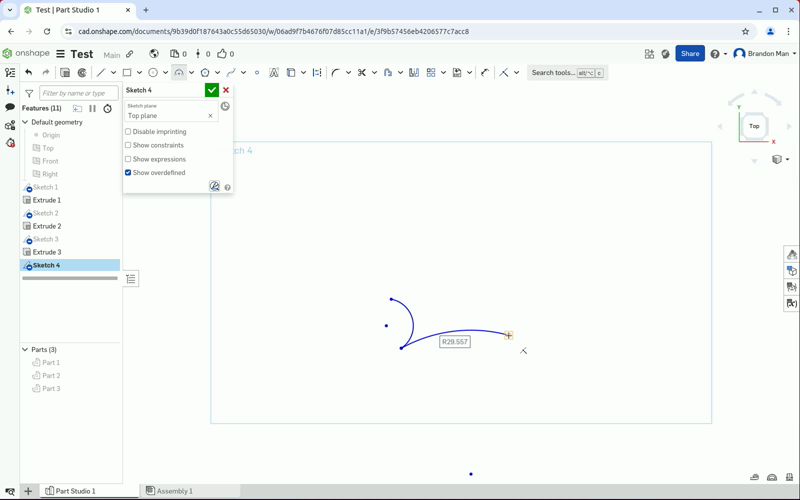
click(508, 335)
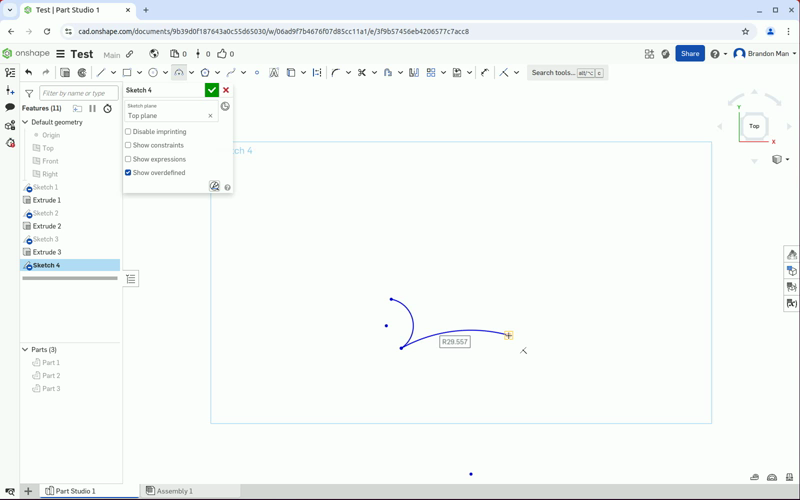
key_down(shift)
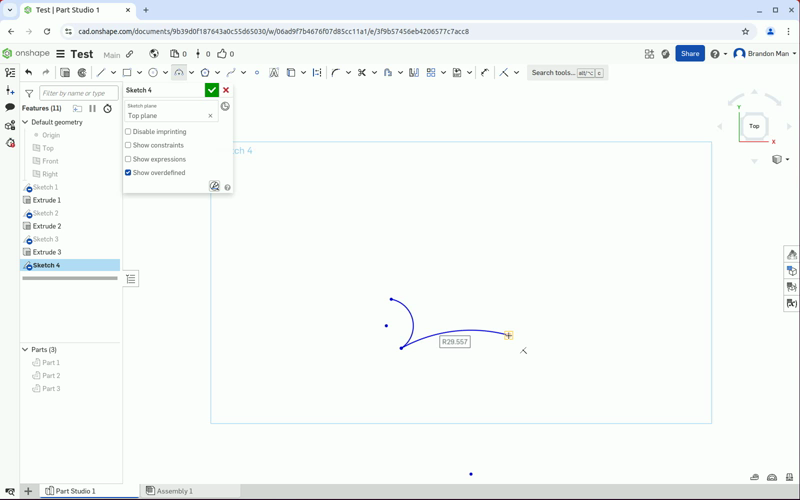
mouse_move(546, 300)
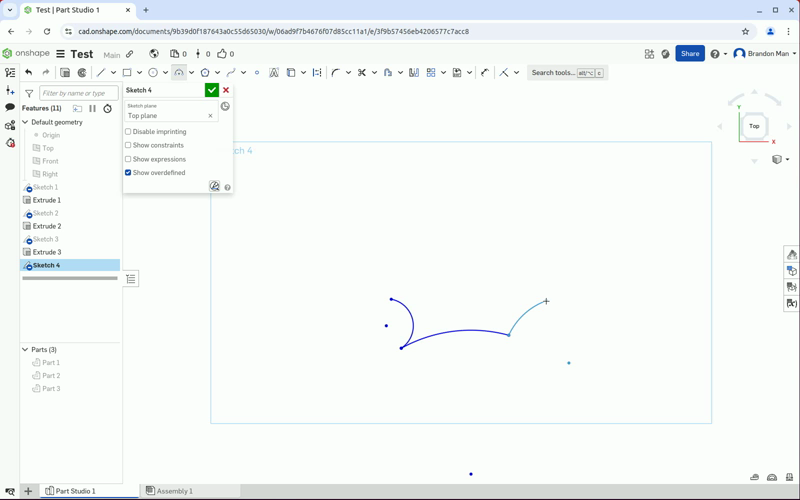
click(546, 300)
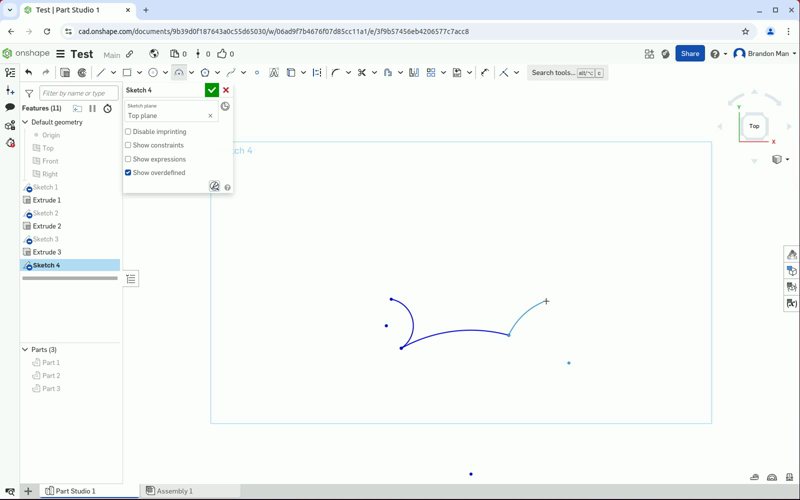
mouse_move(515, 305)
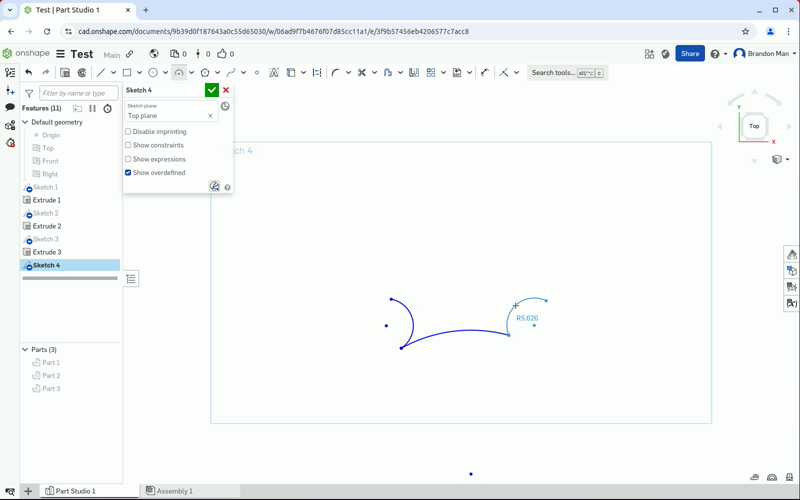
click(515, 305)
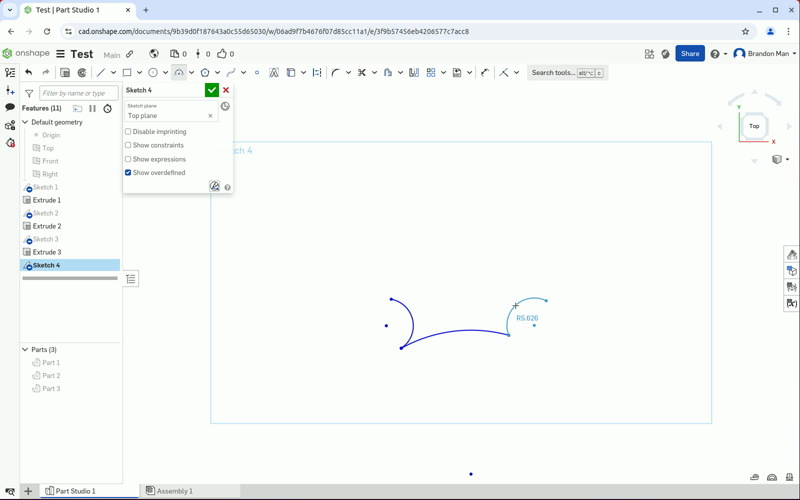
key_up(shift)
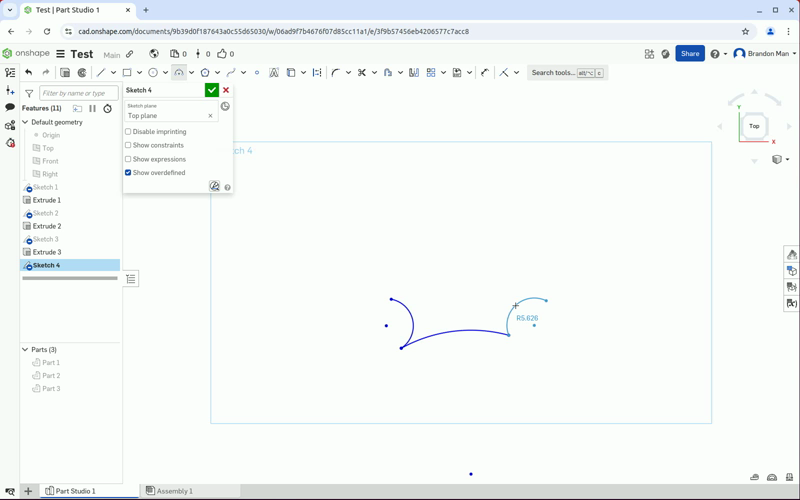
mouse_move(546, 300)
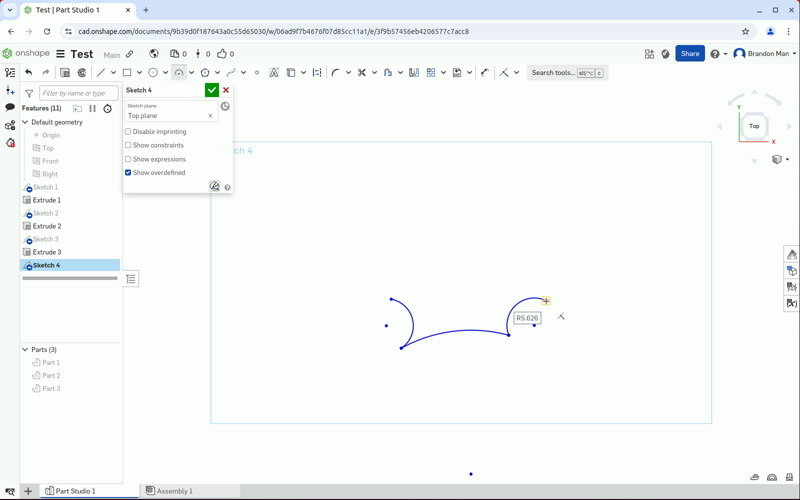
click(546, 300)
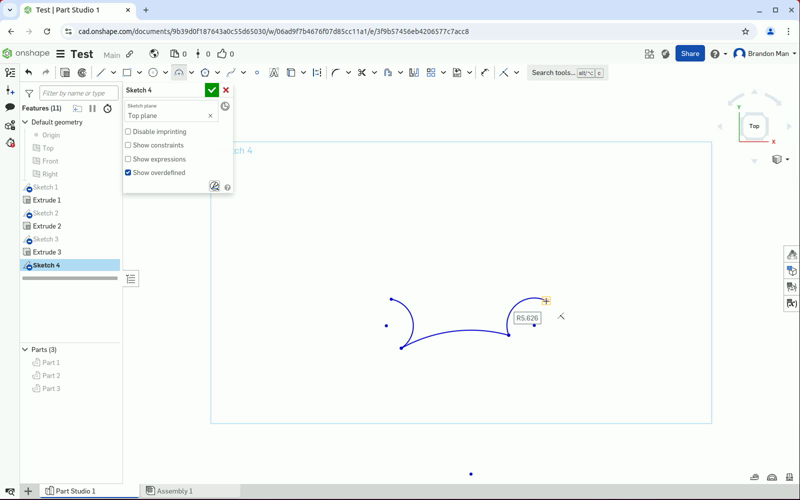
key_down(shift)
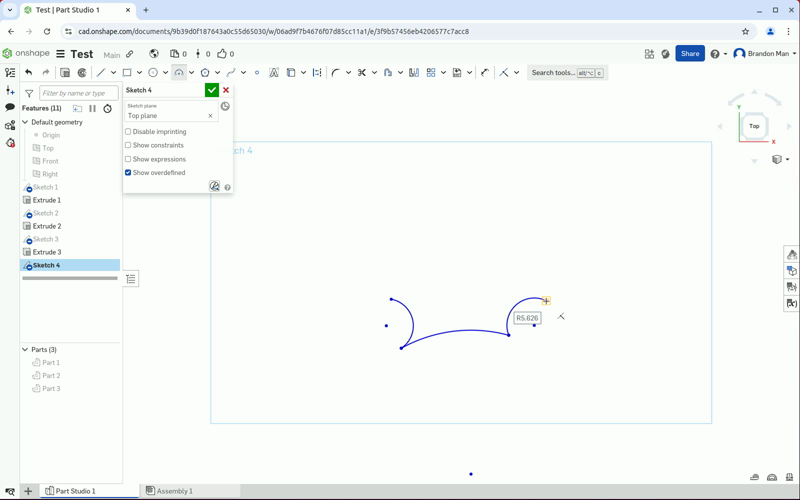
mouse_move(480, 214)
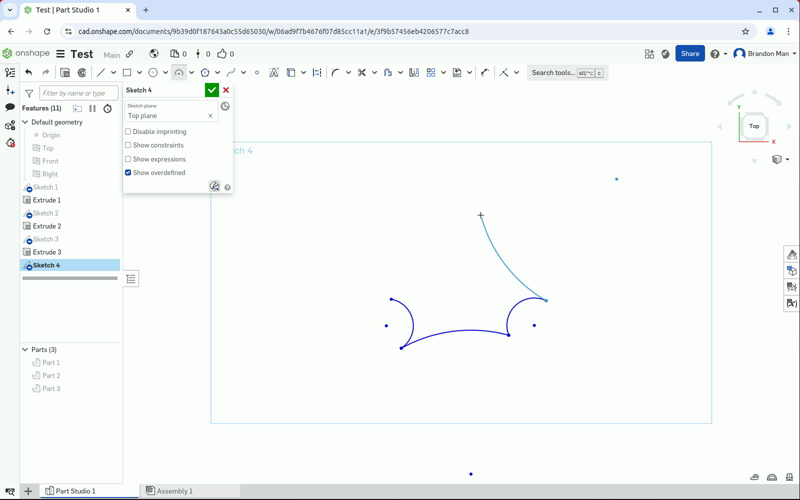
click(480, 214)
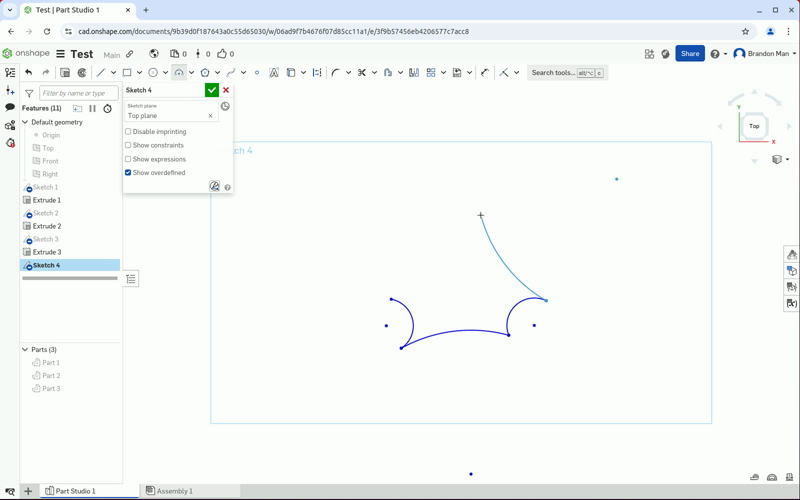
mouse_move(505, 264)
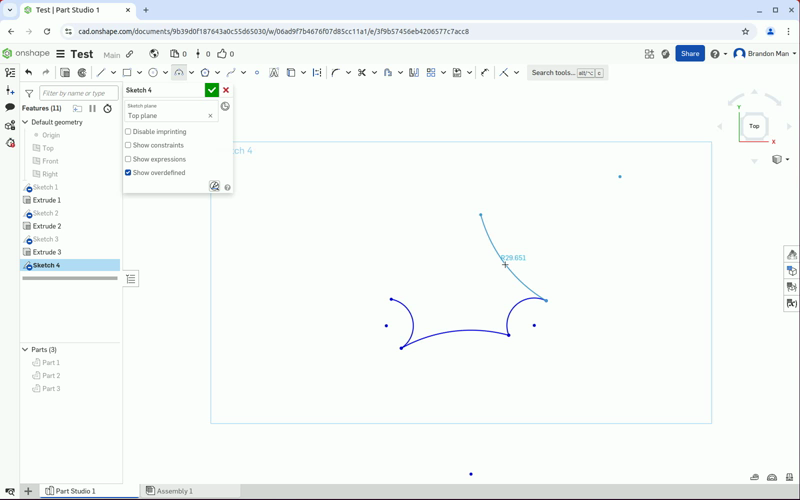
click(505, 264)
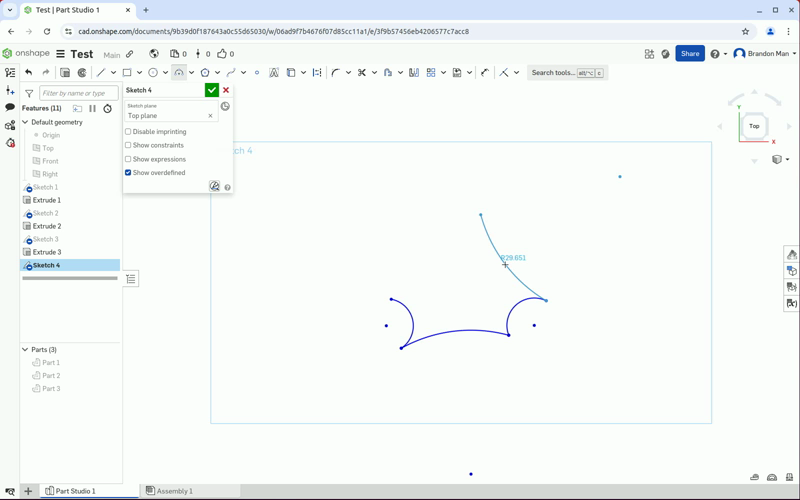
key_up(shift)
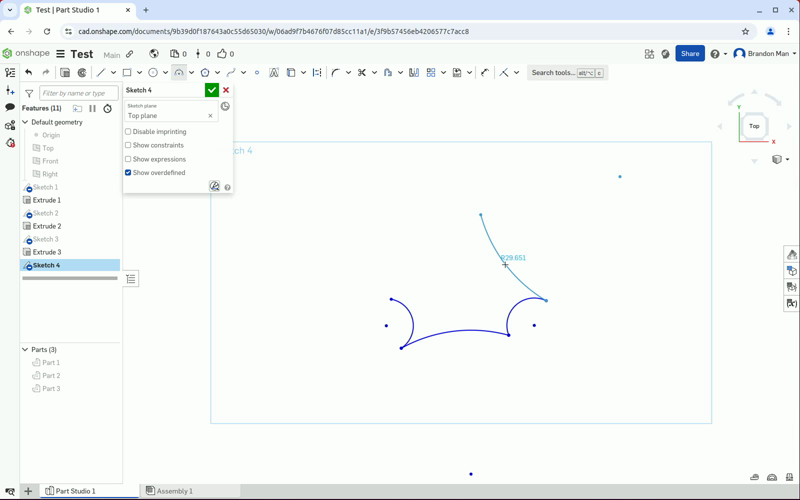
mouse_move(480, 214)
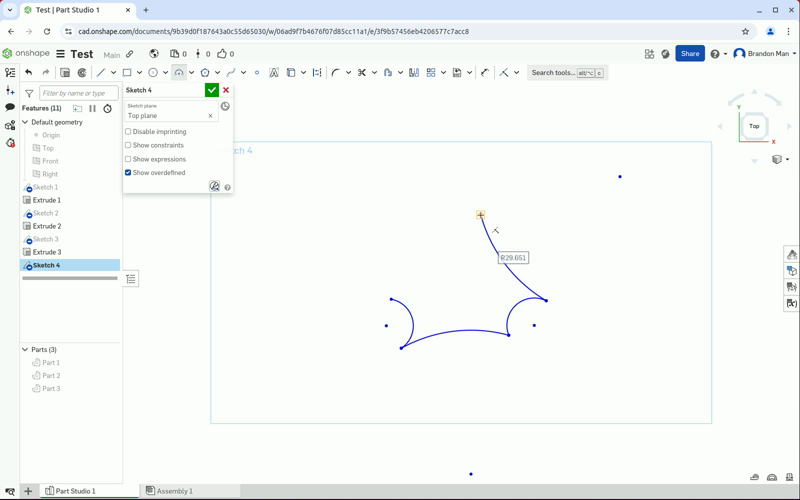
click(480, 214)
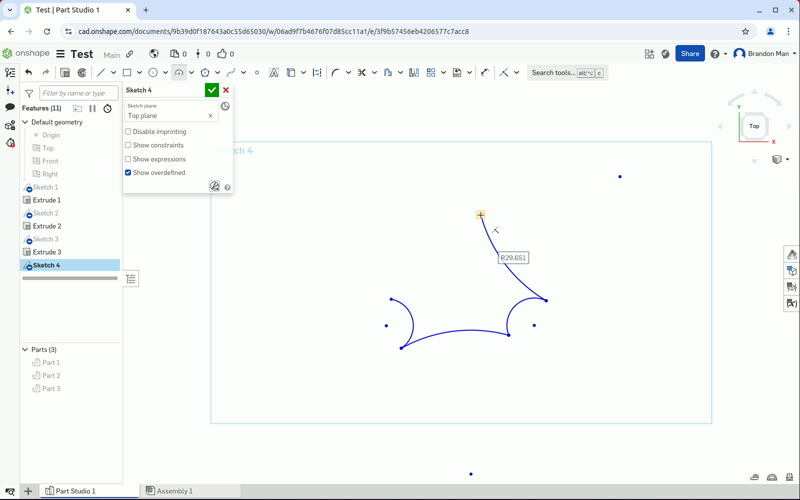
key_down(shift)
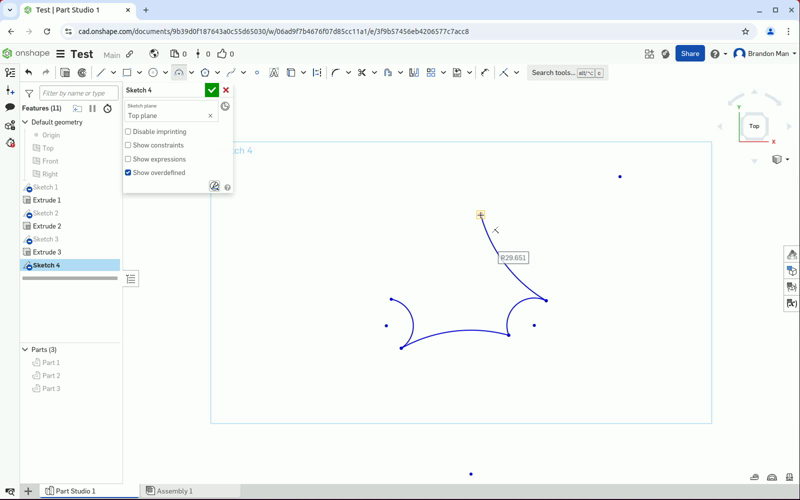
mouse_move(433, 200)
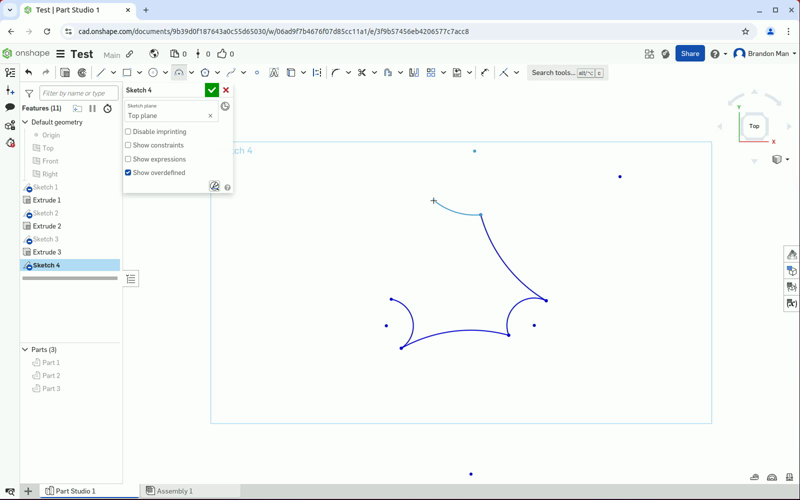
click(433, 200)
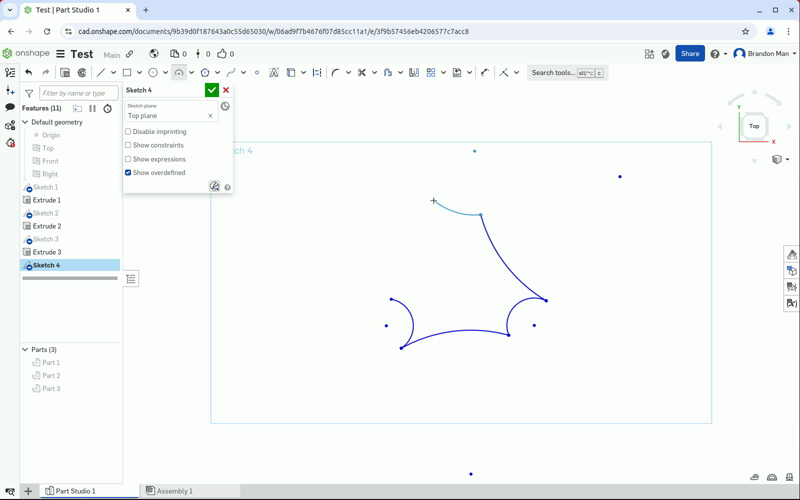
mouse_move(452, 223)
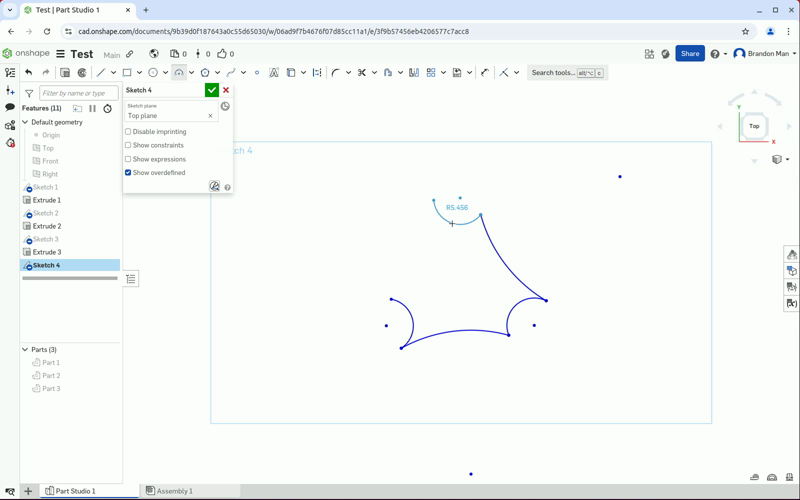
click(452, 223)
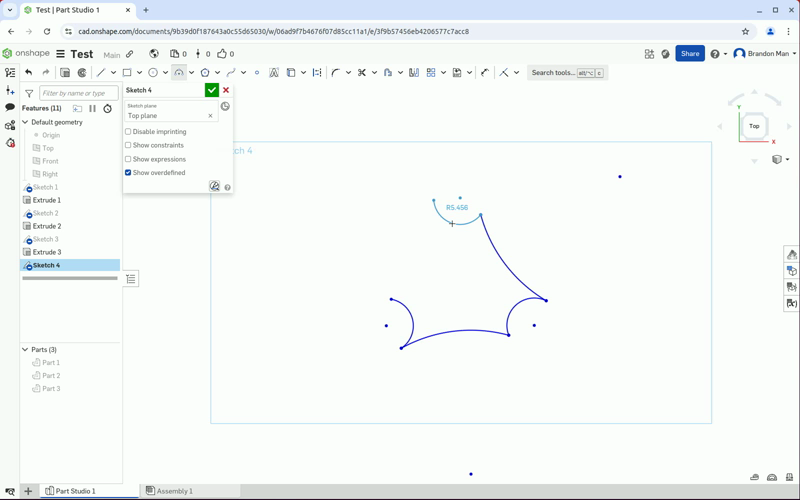
key_up(shift)
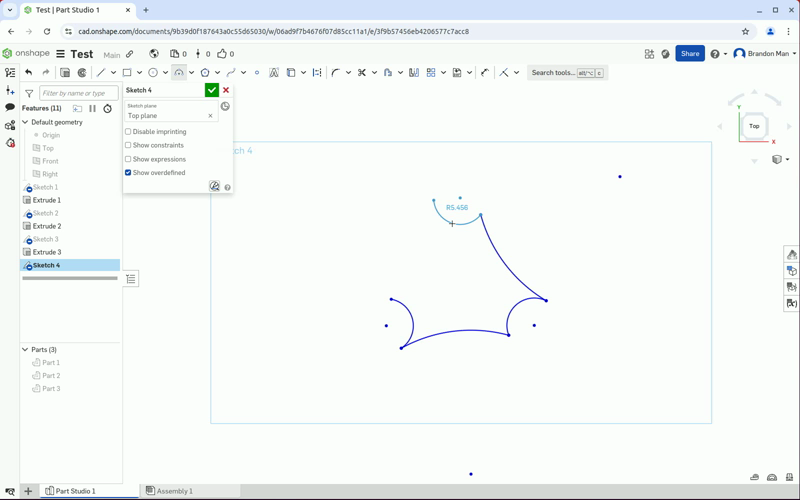
mouse_move(433, 200)
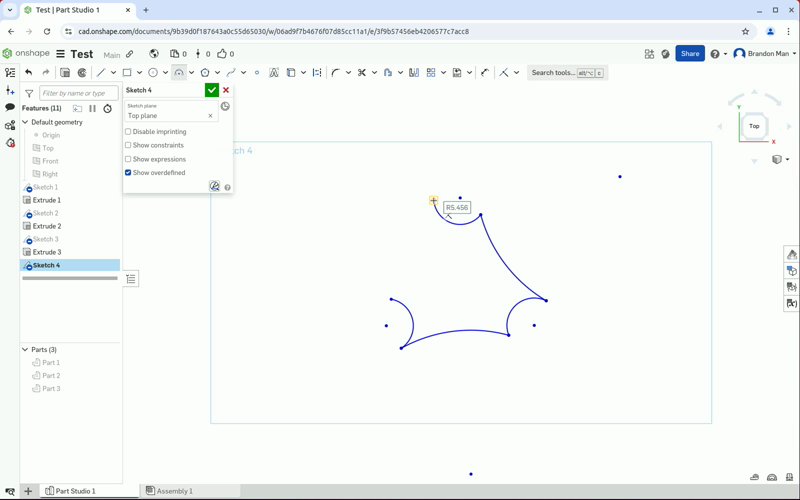
click(433, 200)
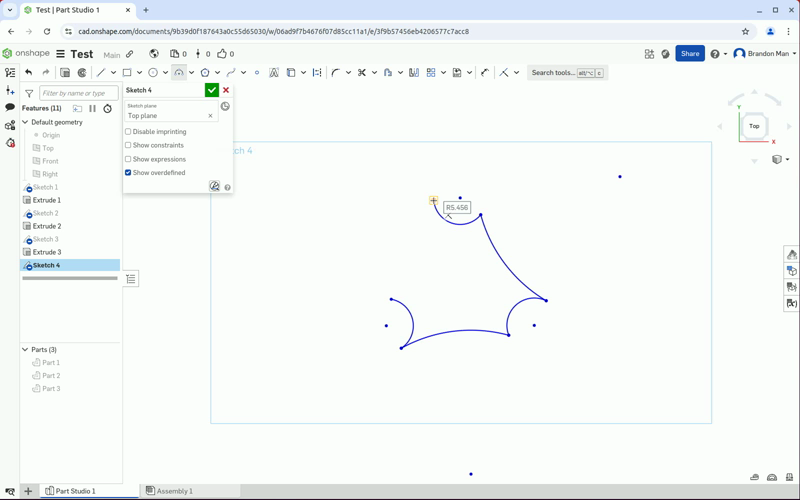
mouse_move(391, 299)
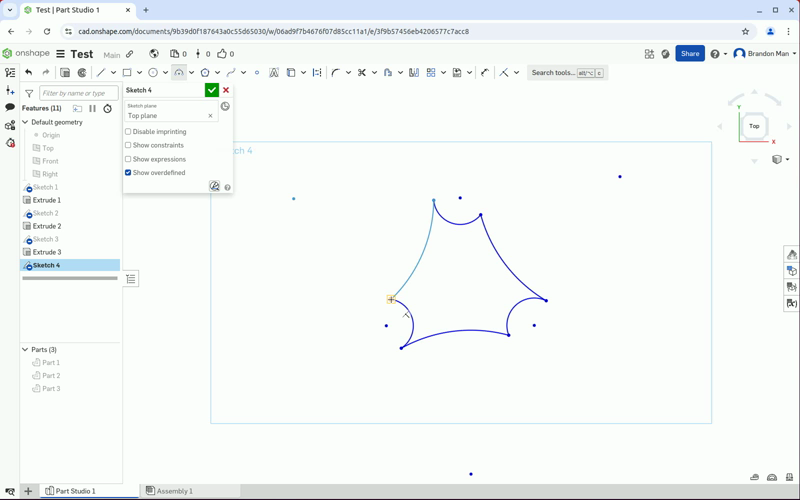
click(391, 299)
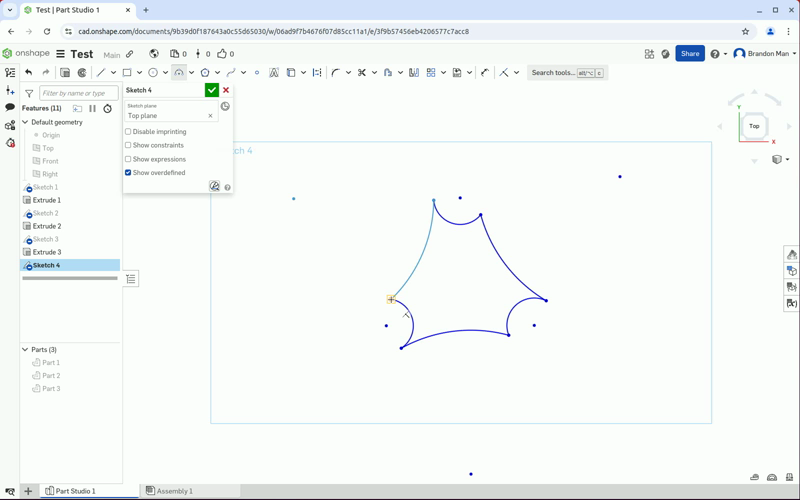
key_down(shift)
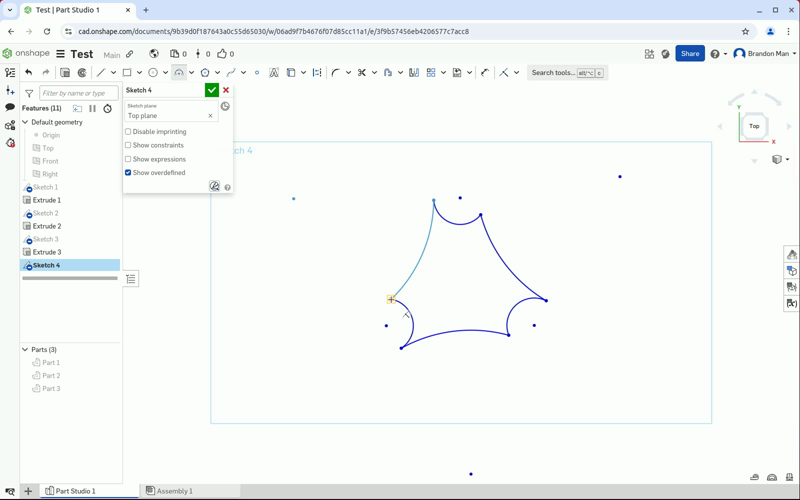
mouse_move(422, 253)
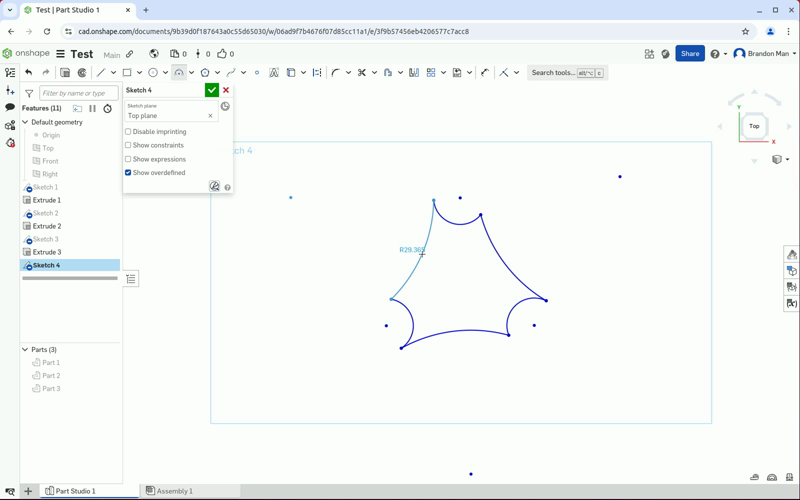
click(422, 253)
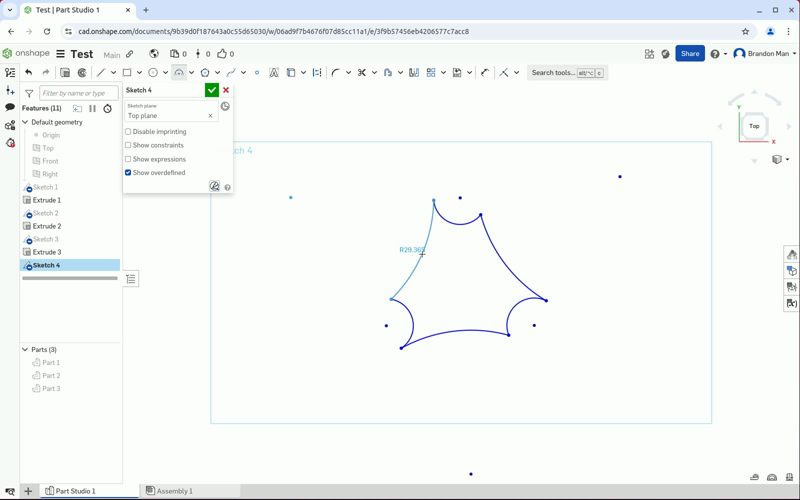
key_up(shift)
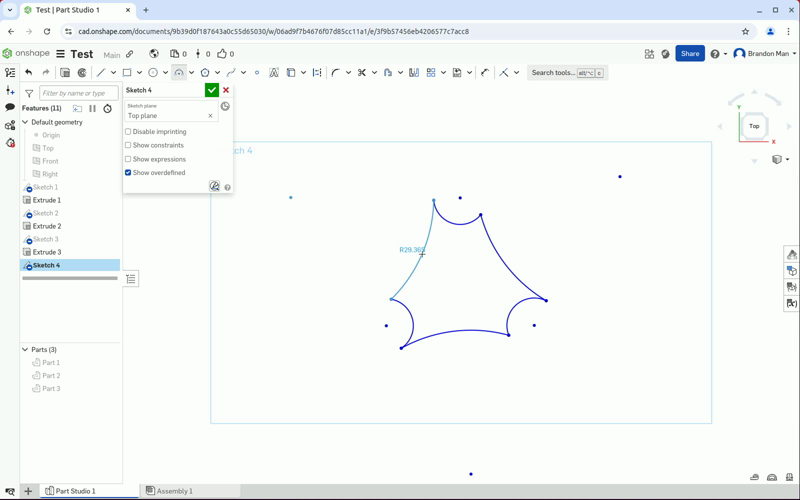
key(esc)
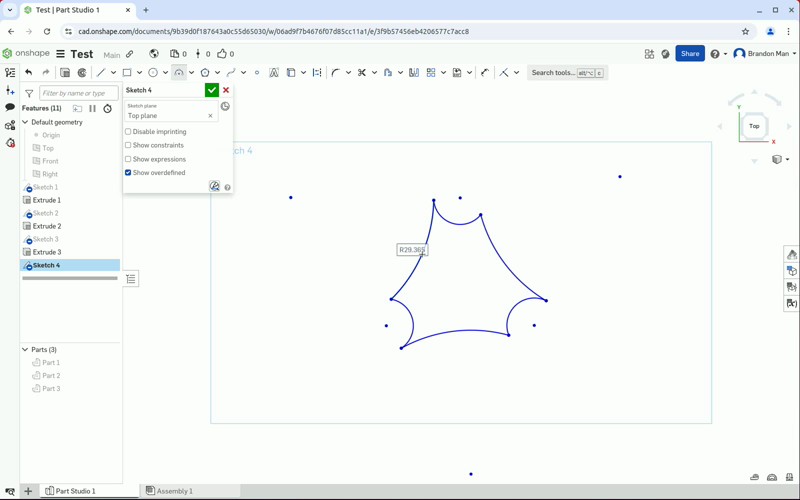
key(c)
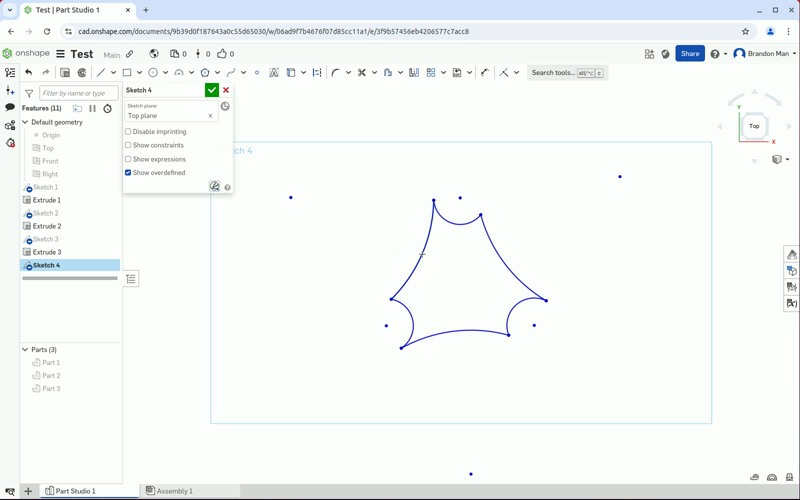
key_down(shift)
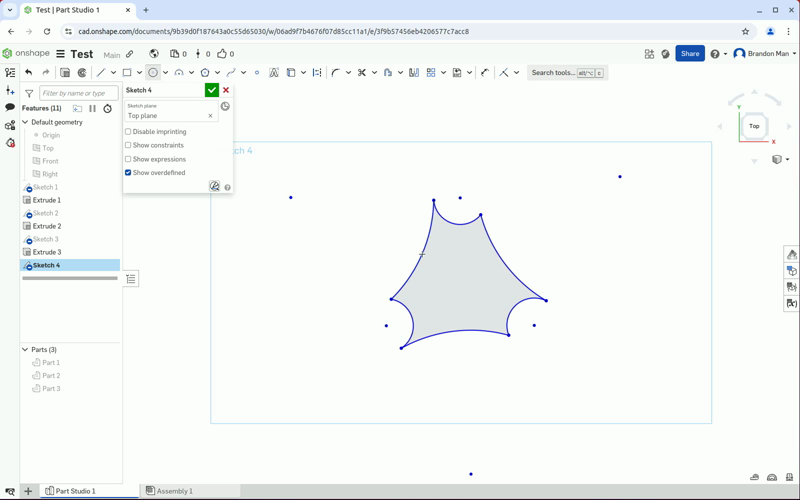
mouse_move(459, 282)
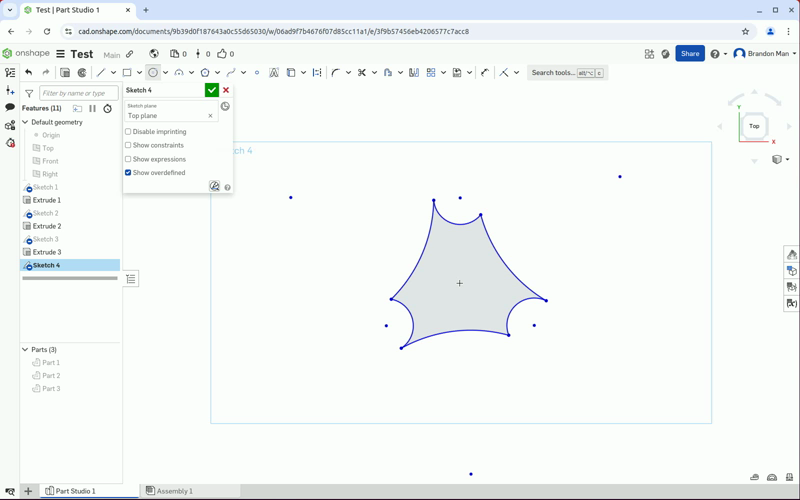
click(459, 282)
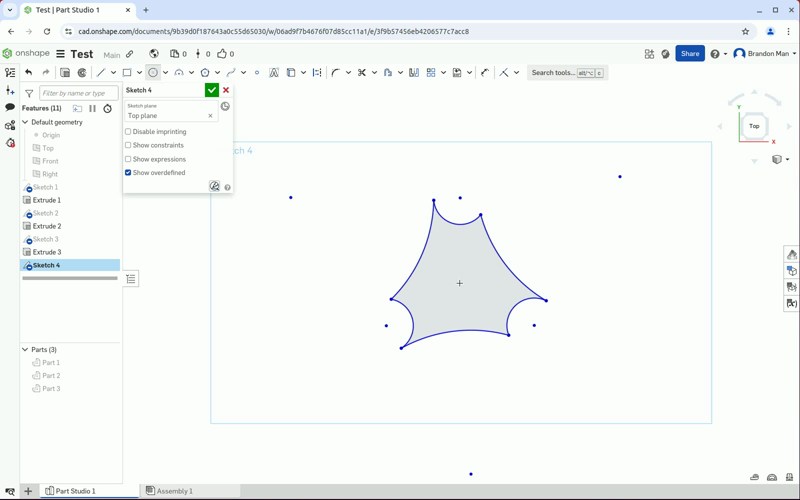
key_up(shift)
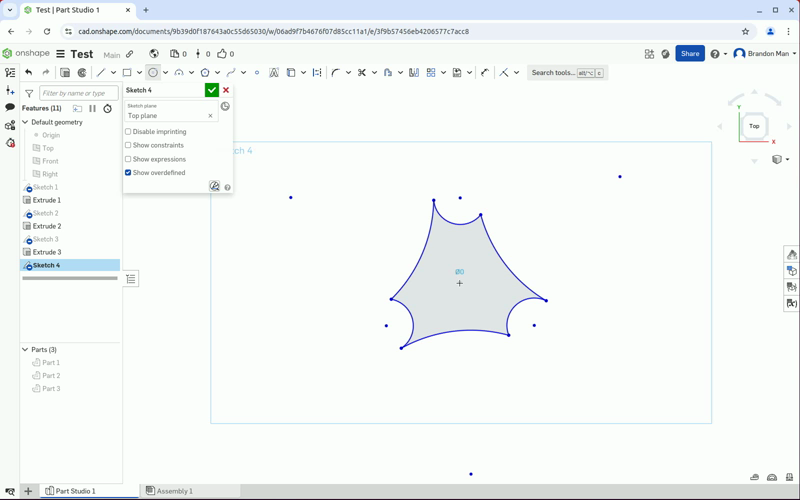
mouse_move(498, 282)
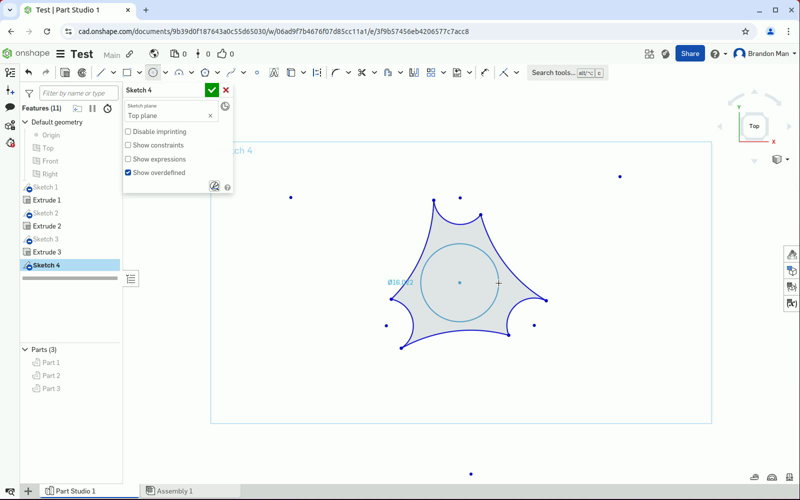
click(498, 282)
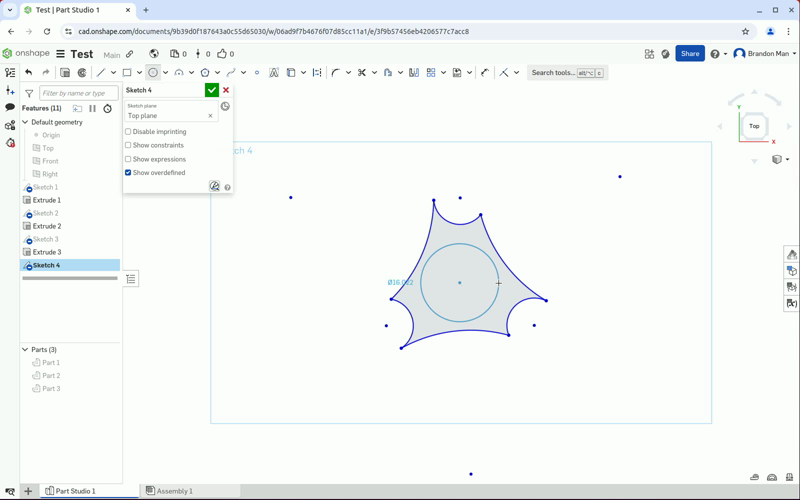
key(esc)
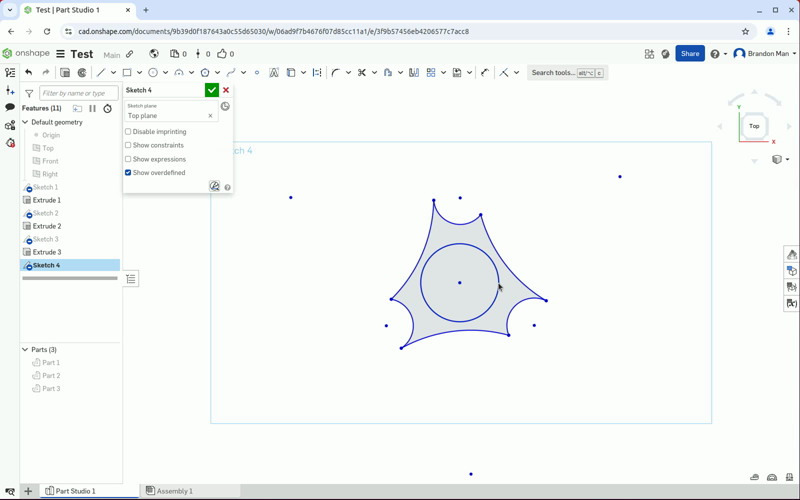
mouse_move(518, 305)
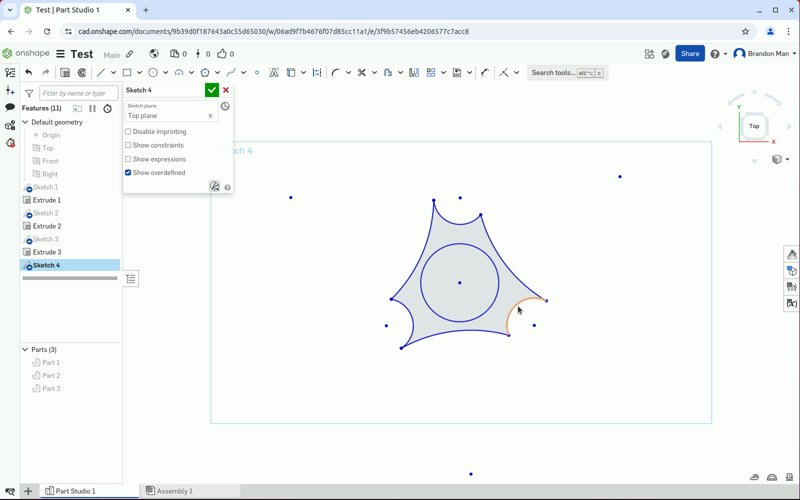
click(518, 305)
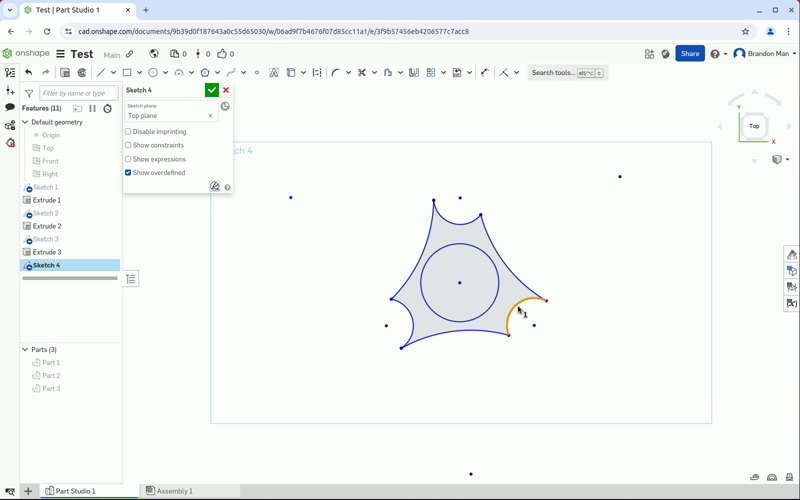
mouse_move(73, 352)
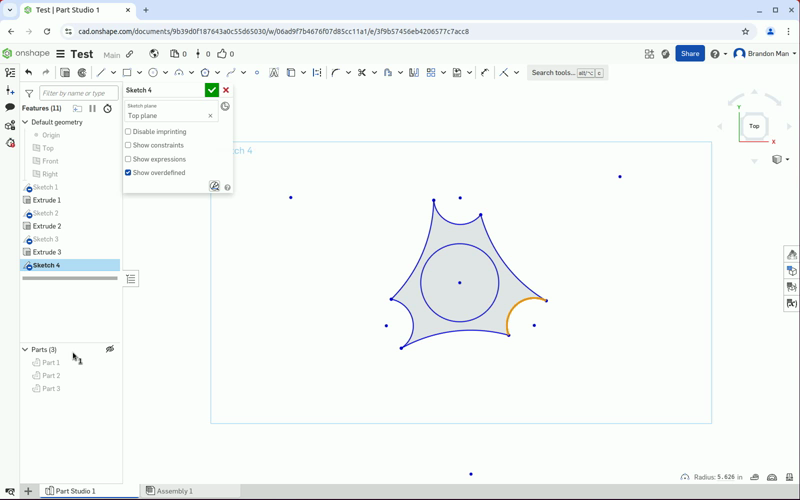
key(shift+y)
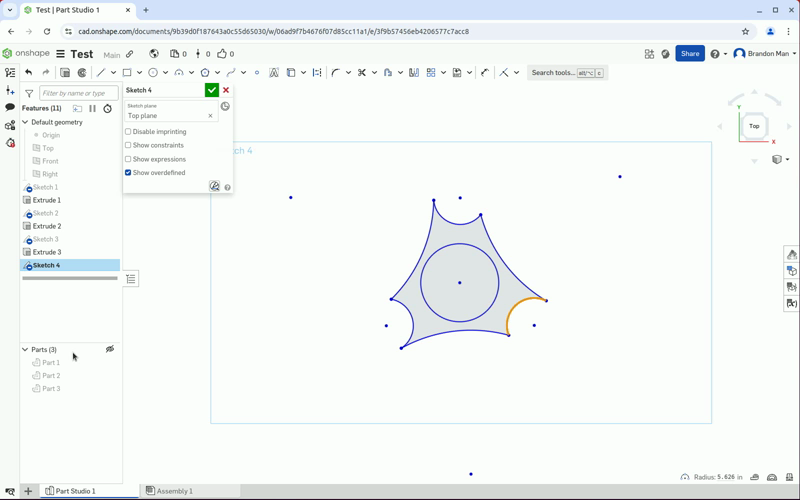
key(shift+e)
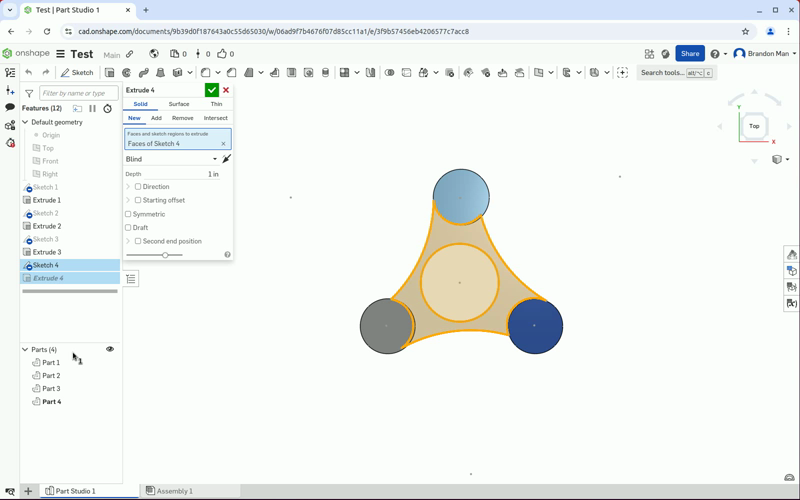
mouse_move(143, 106)
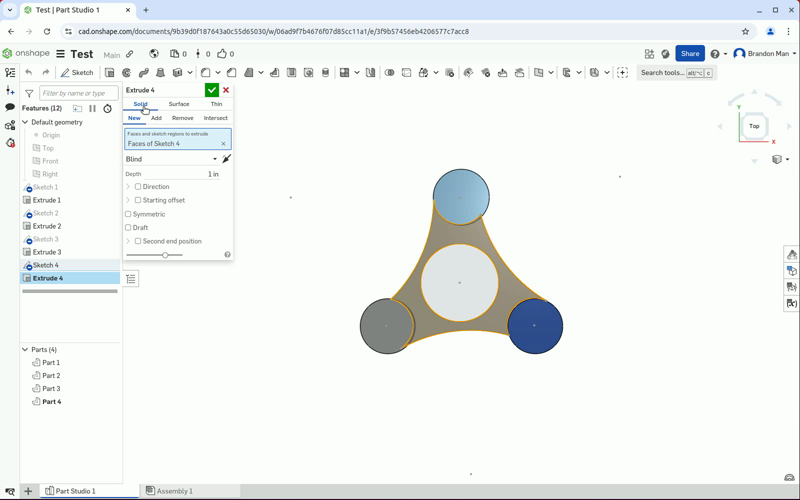
click(143, 106)
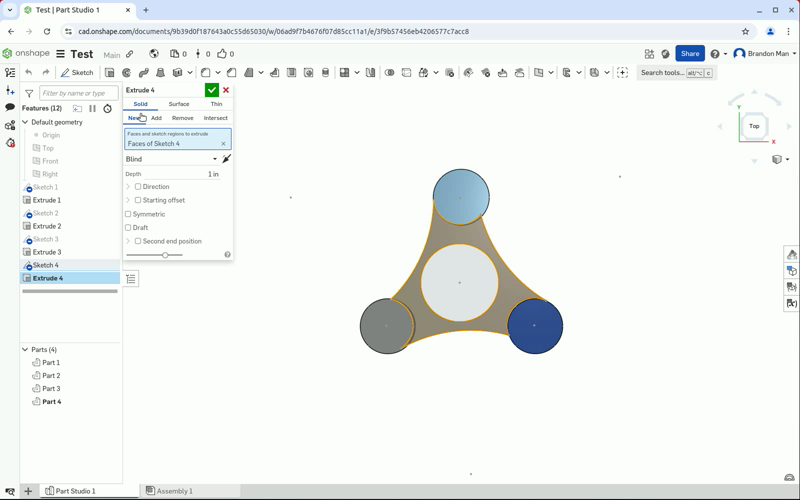
mouse_move(137, 120)
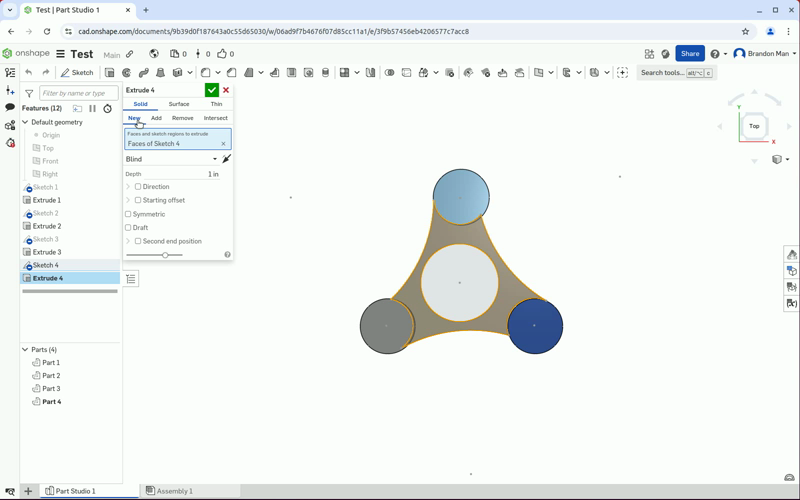
click(137, 120)
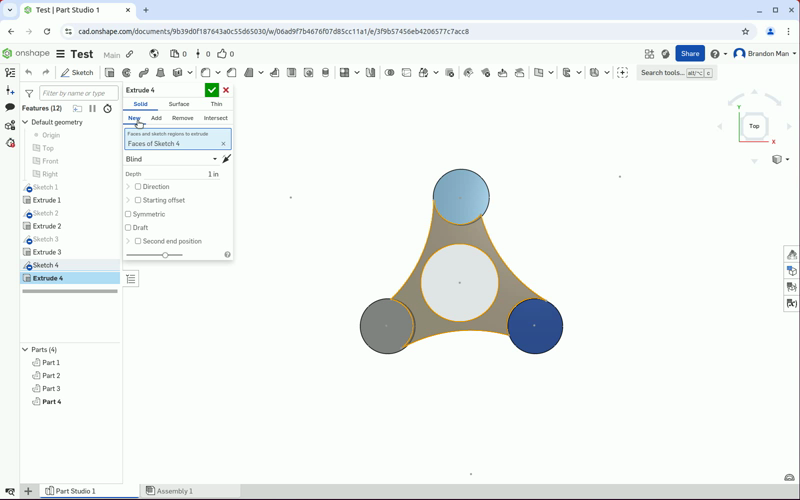
key(tab, 4)
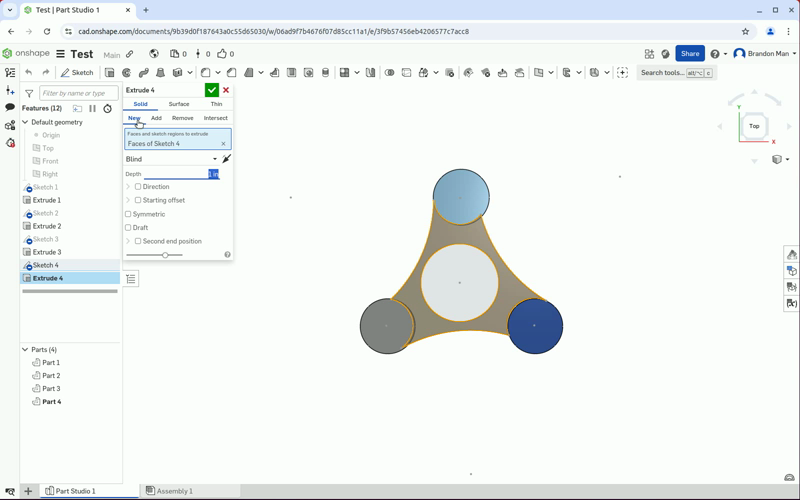
text(12.758)
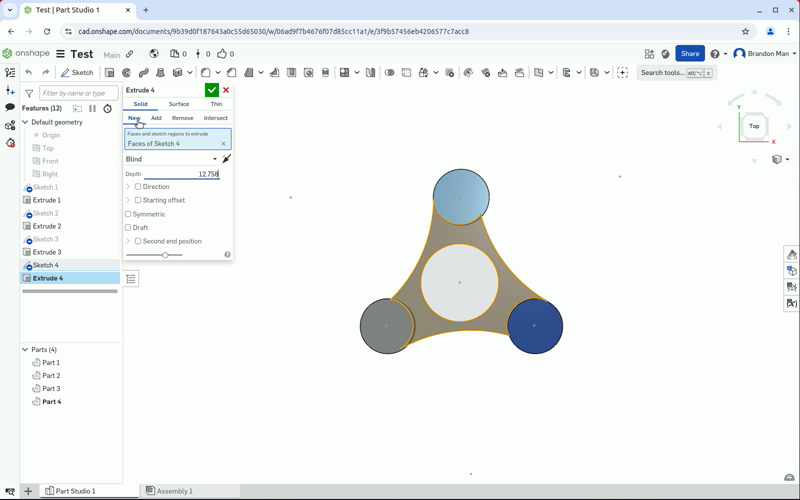
key(enter)
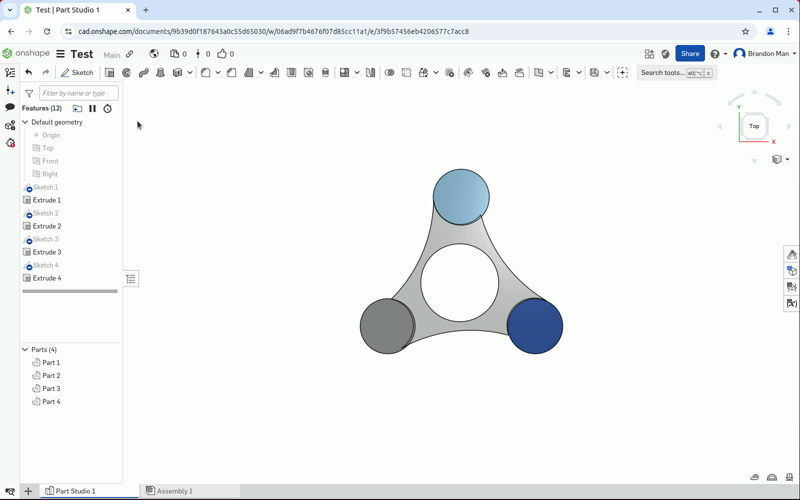
key(shift+h)
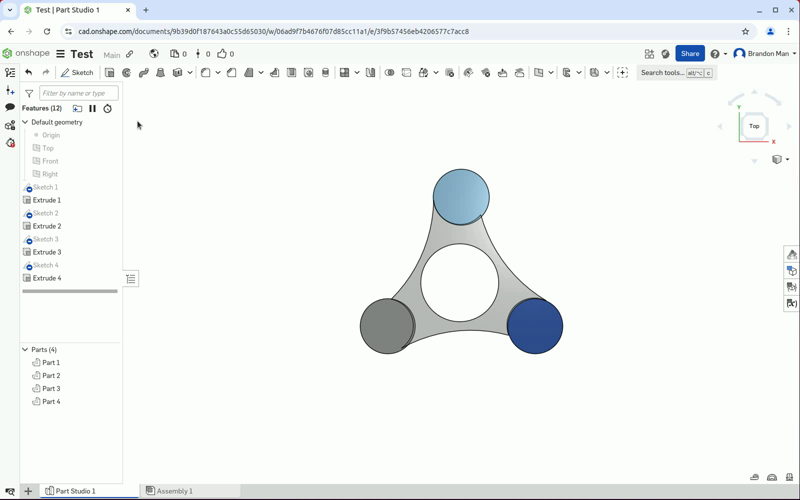
key(shift+h)
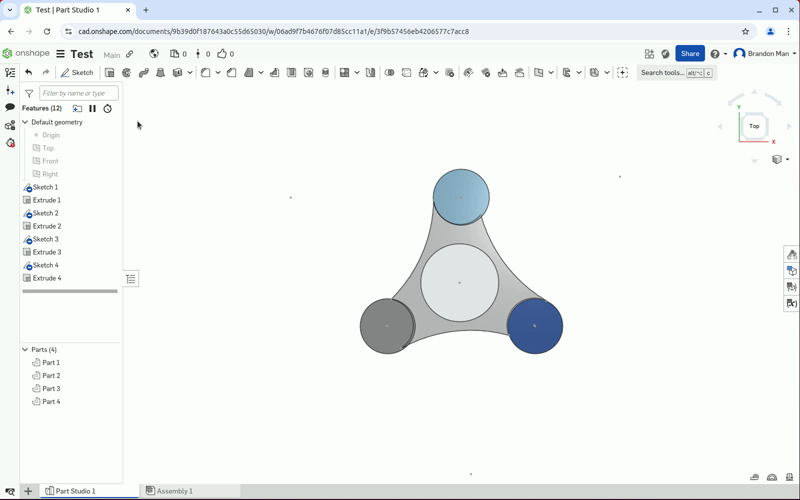
key(shift+7)
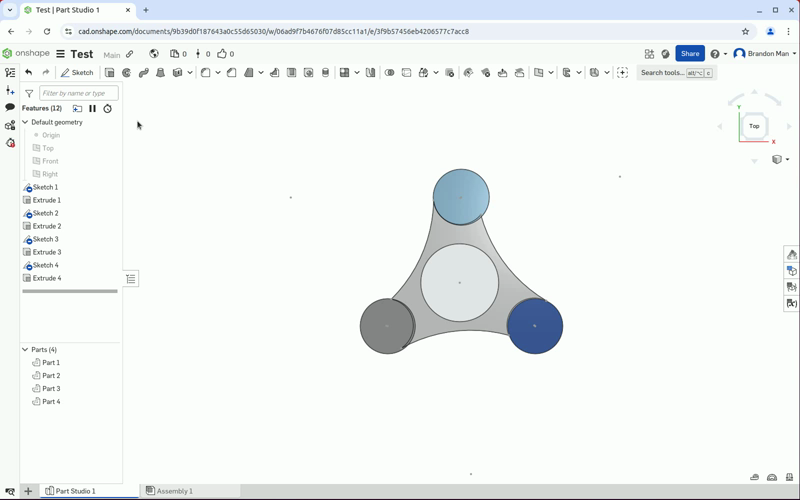
key(up, 3)
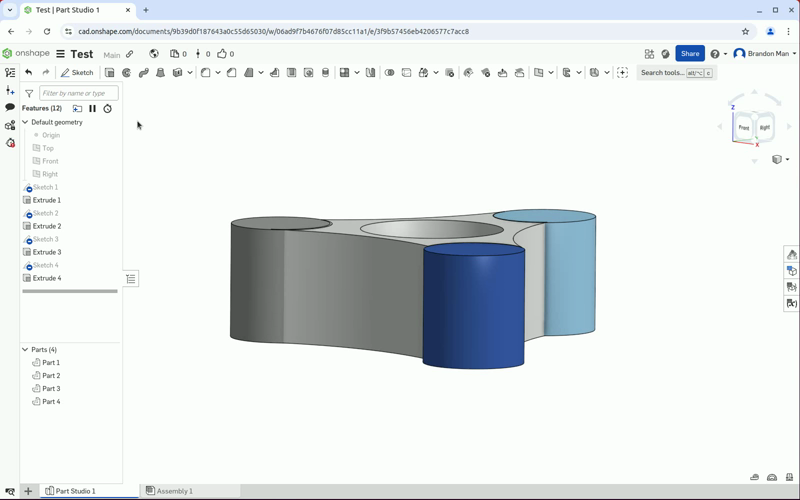
key(left, 3)
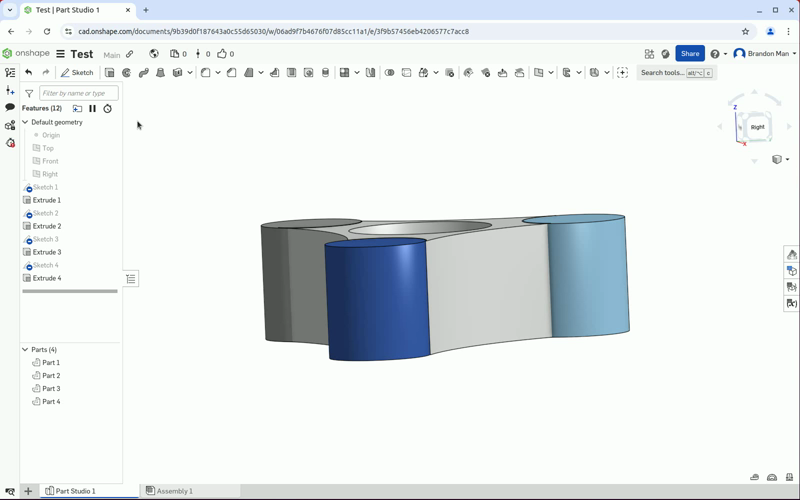
key(right, 3)
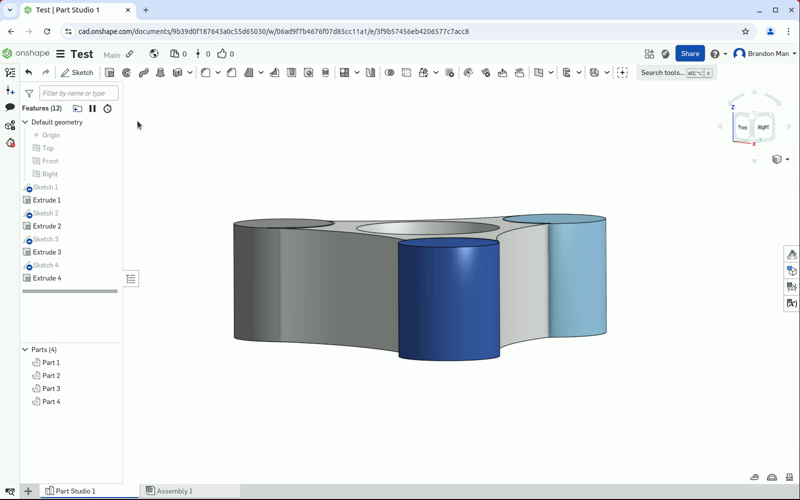
key(down, 3)
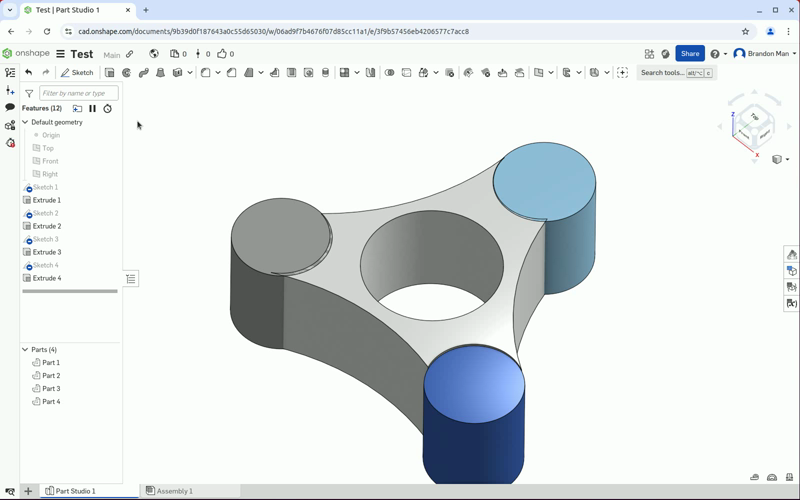
mouse_move(73, 189)
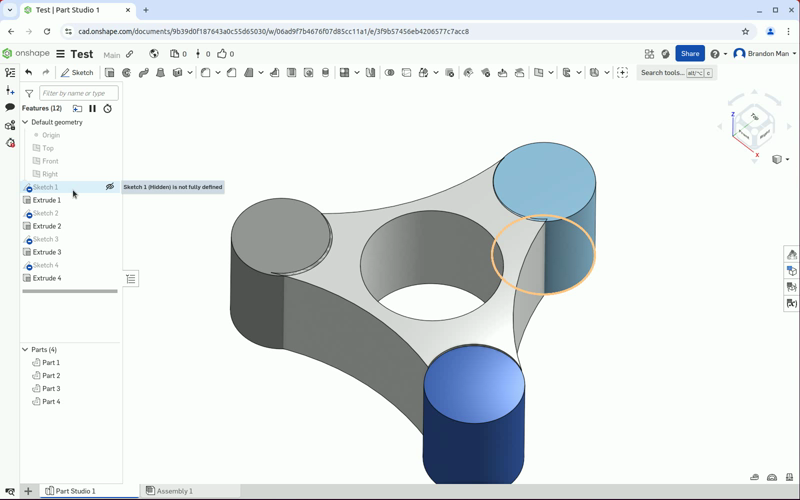
click(73, 189)